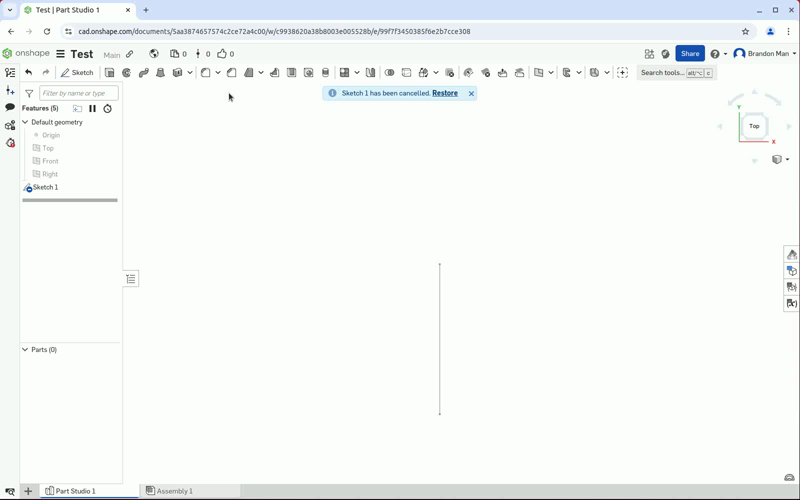
key(shift+h)
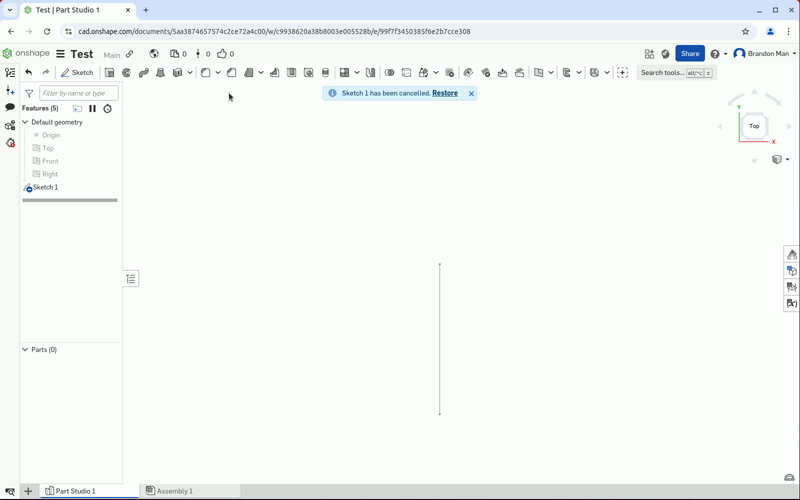
key(shift+s)
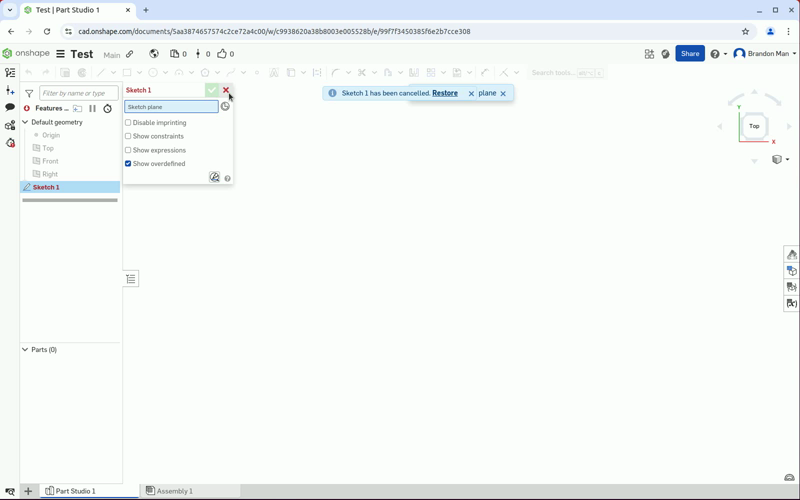
mouse_move(73, 150)
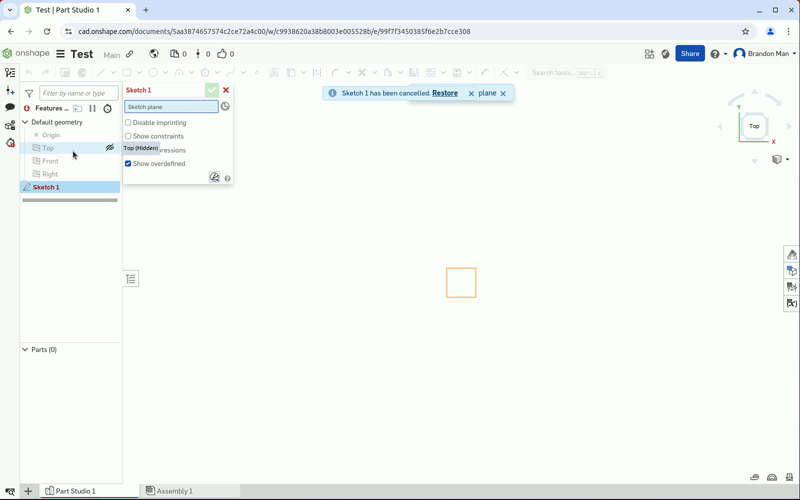
click(73, 150)
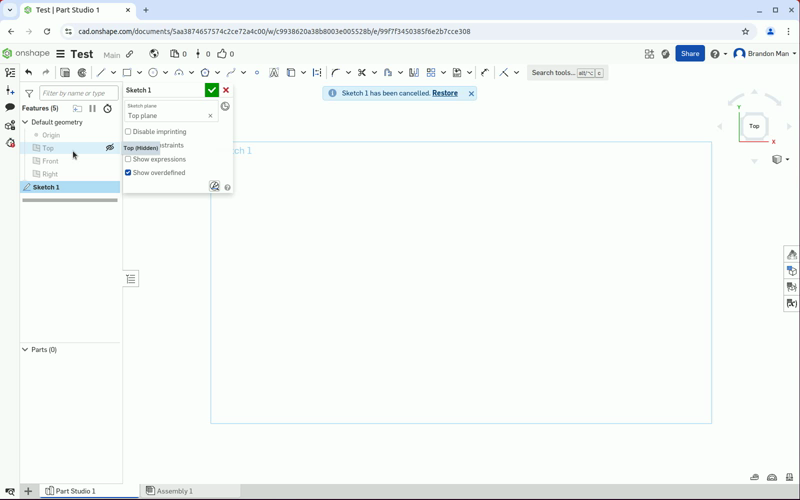
mouse_move(73, 352)
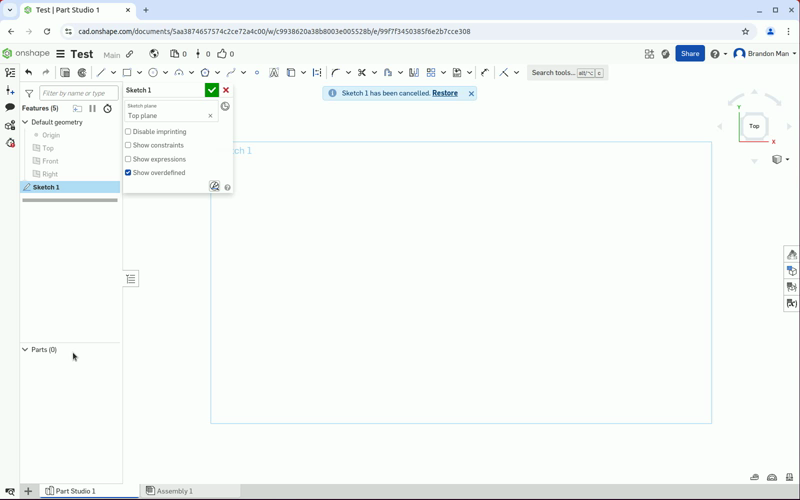
key(y)
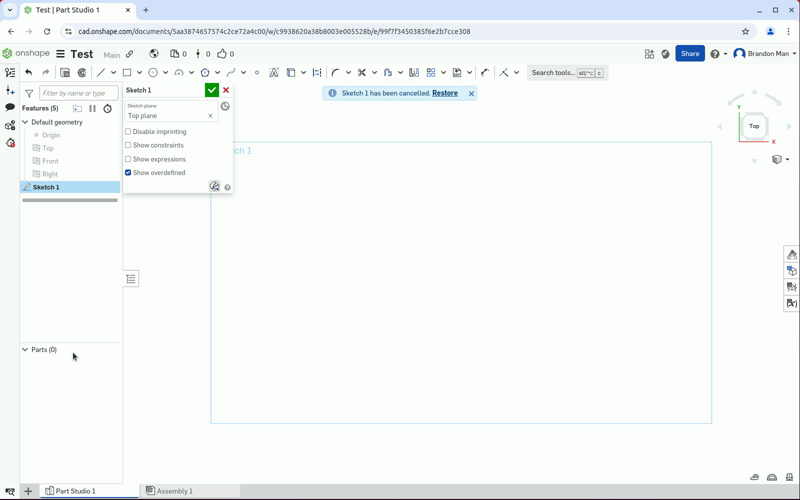
key(c)
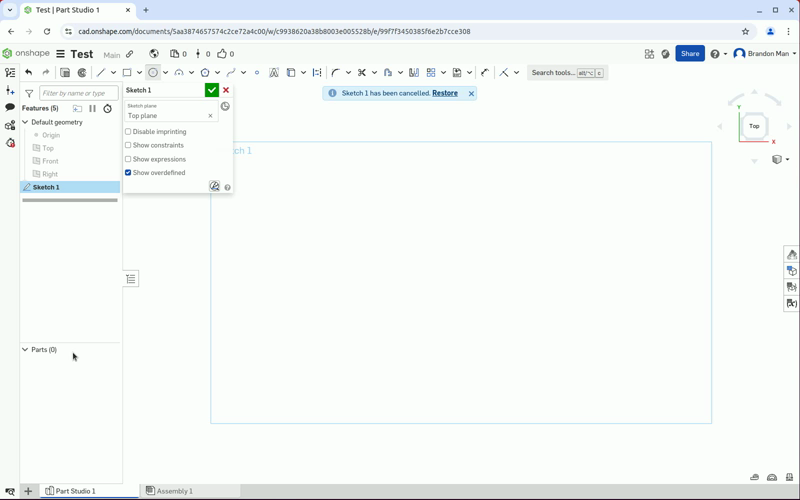
key_down(shift)
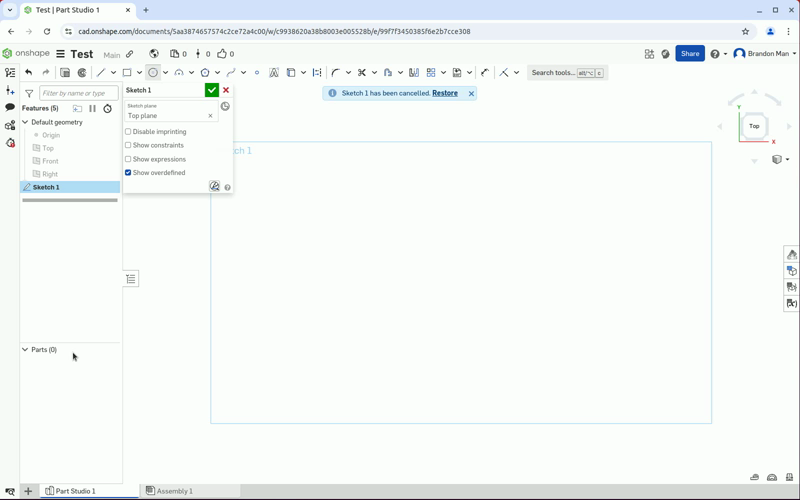
mouse_move(461, 282)
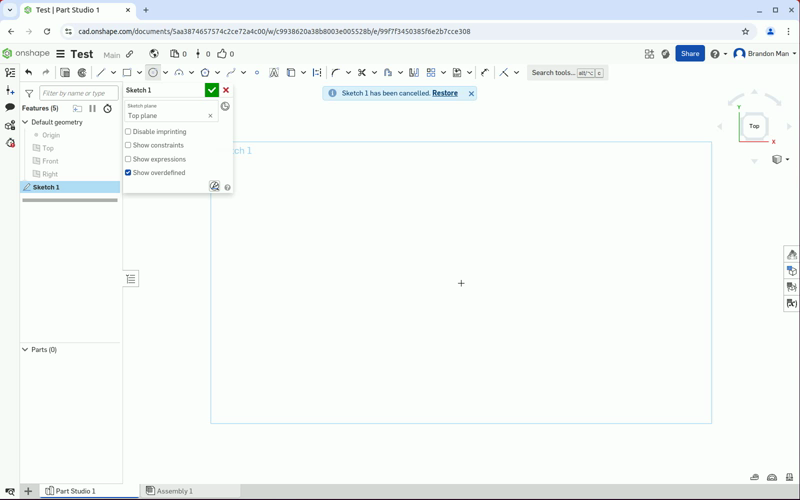
click(461, 282)
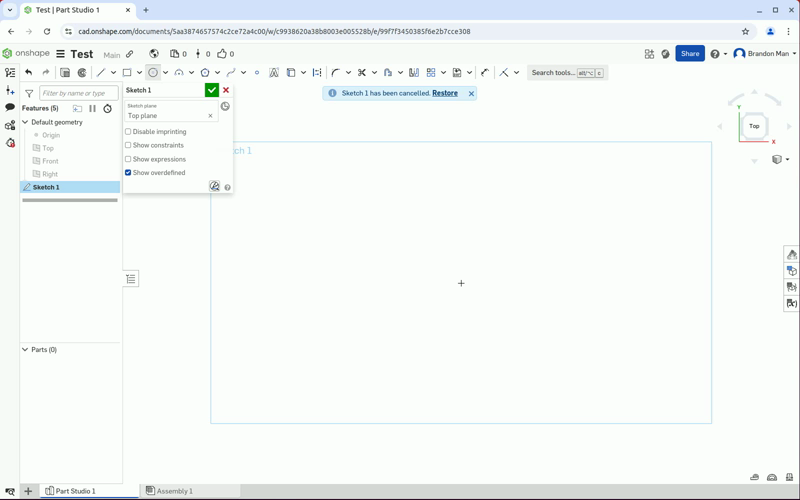
key_up(shift)
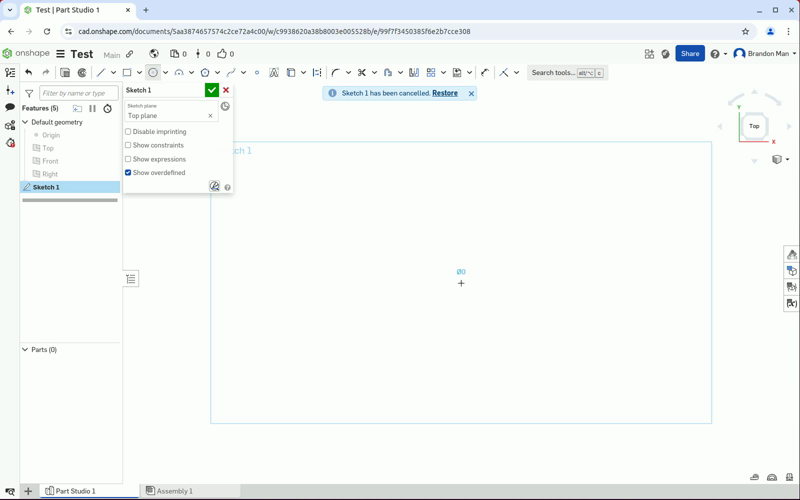
mouse_move(508, 282)
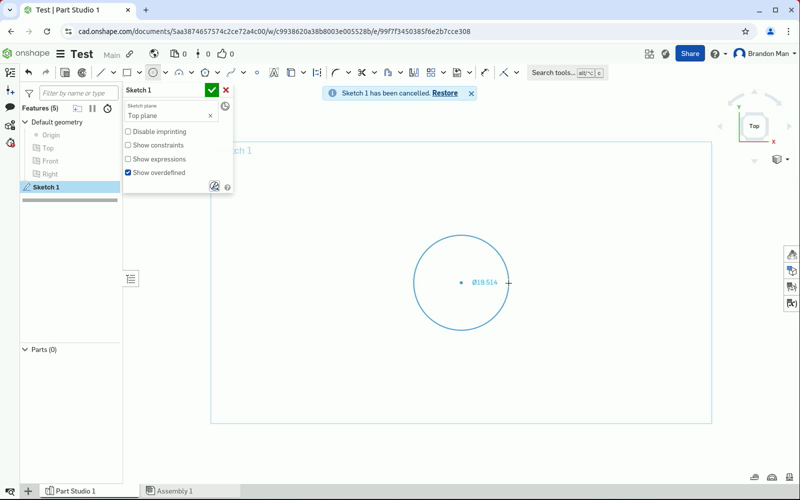
click(508, 282)
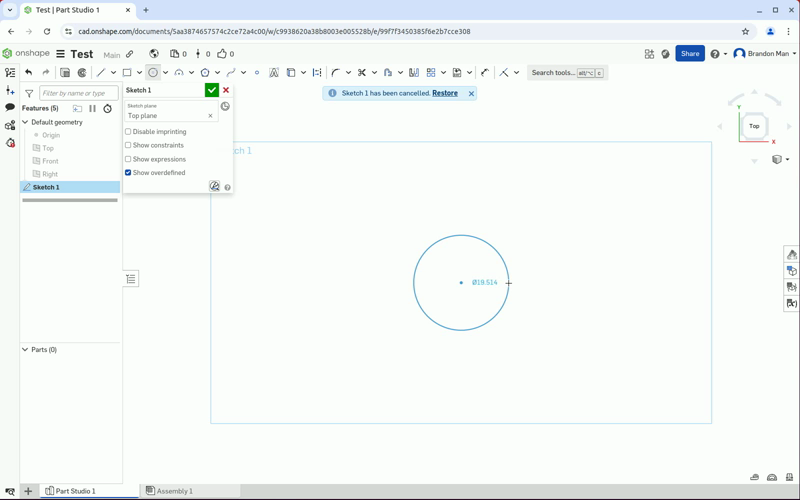
key(esc)
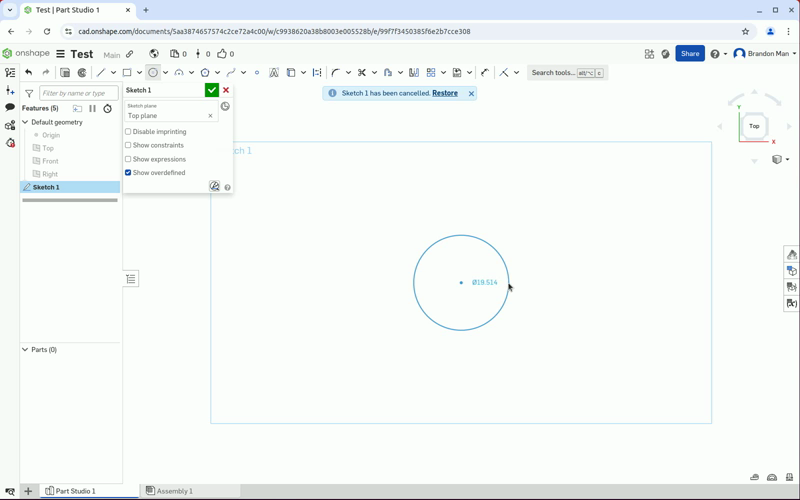
key(c)
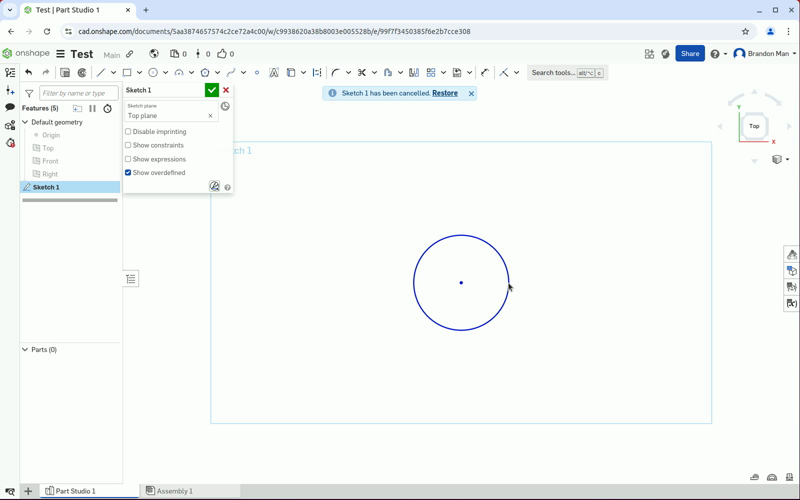
key_down(shift)
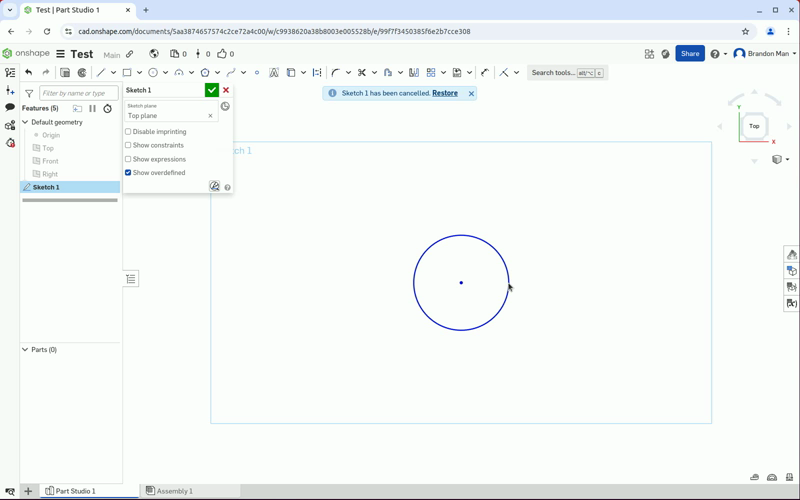
mouse_move(461, 282)
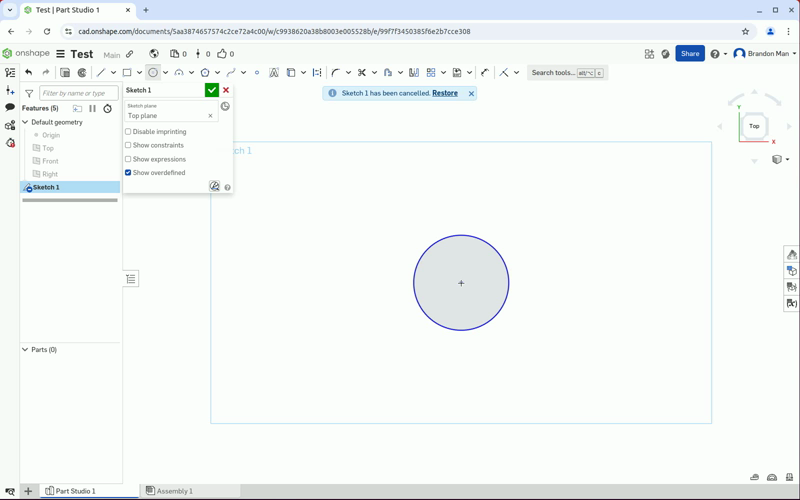
click(461, 282)
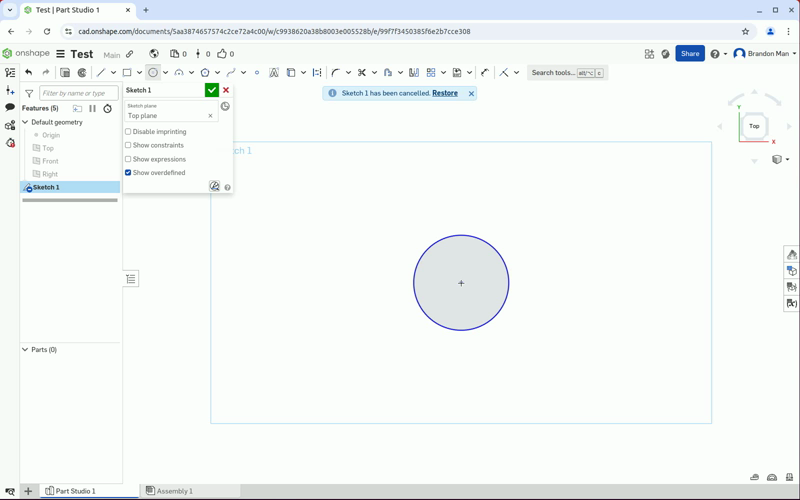
key_up(shift)
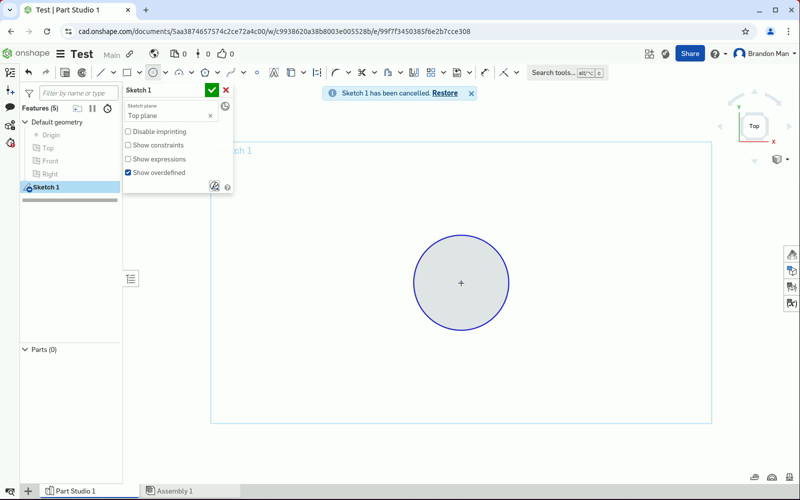
mouse_move(474, 282)
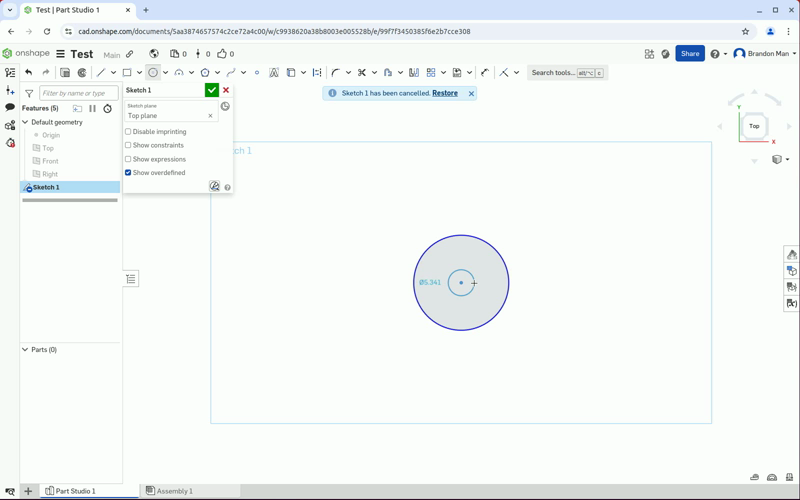
click(474, 282)
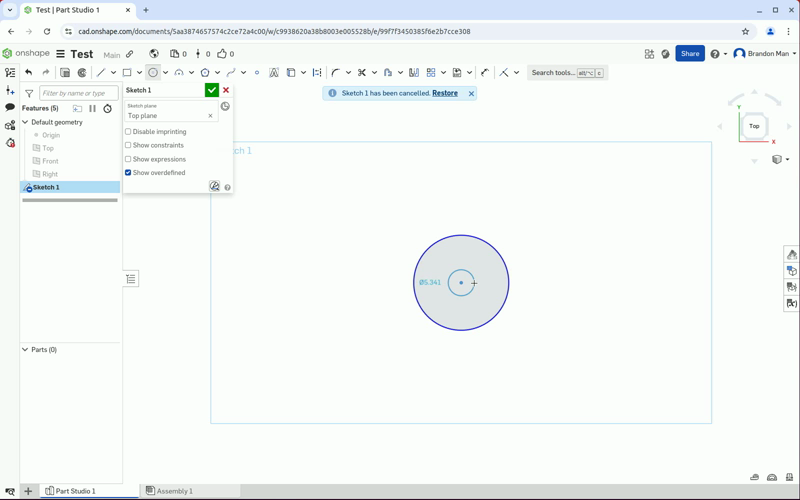
key(esc)
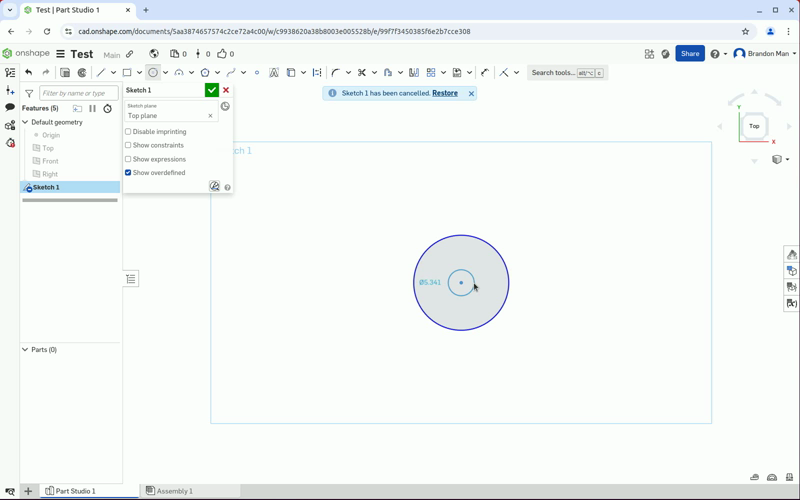
mouse_move(445, 304)
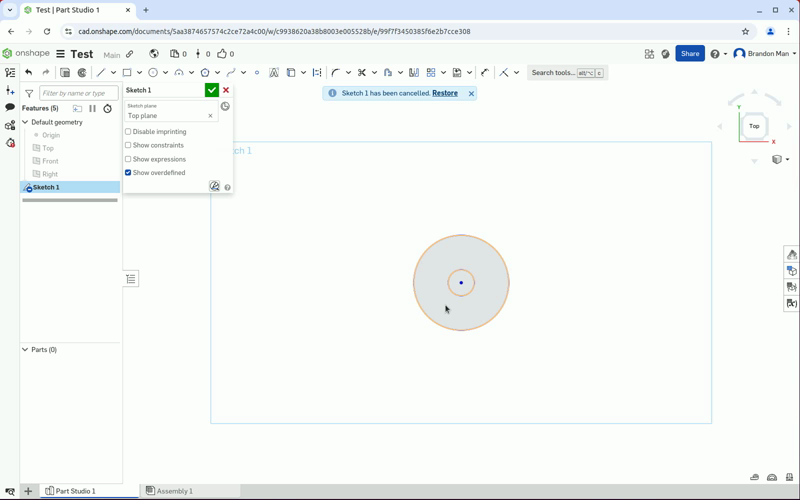
click(445, 304)
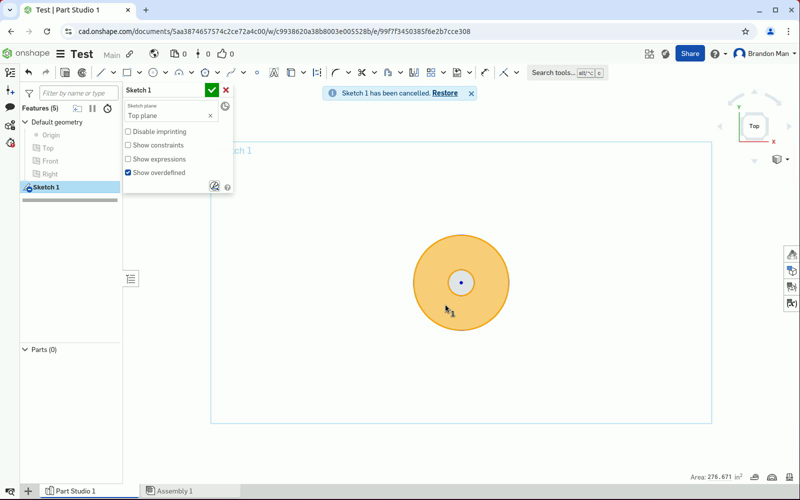
mouse_move(73, 352)
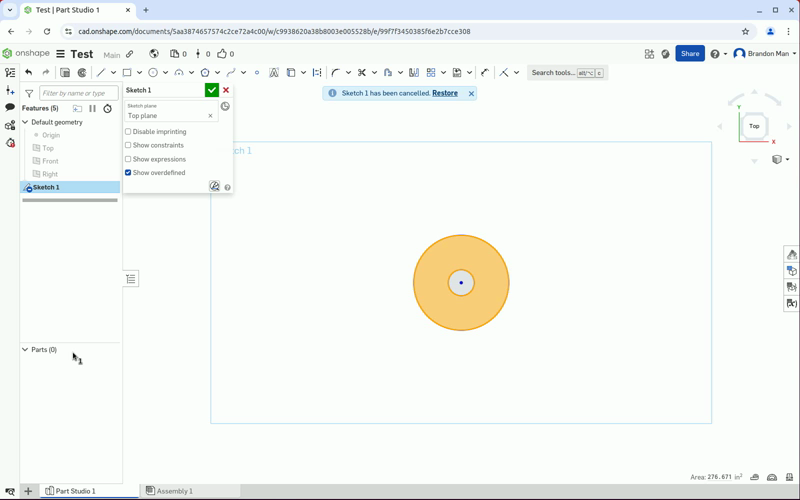
key(shift+y)
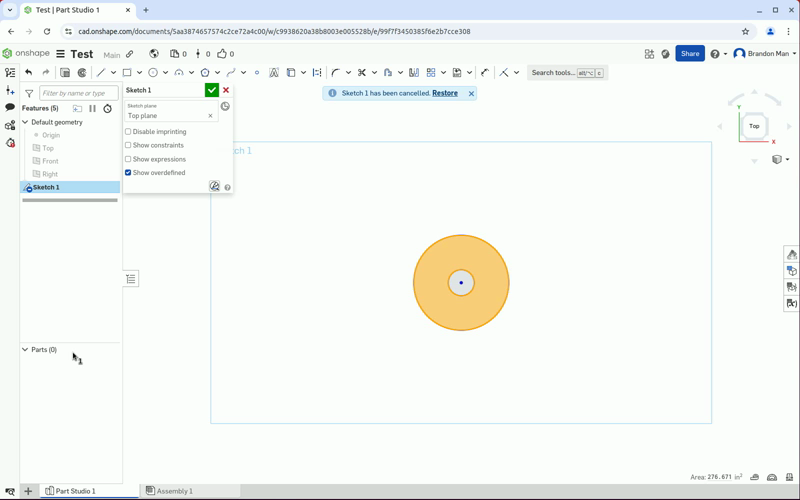
key(shift+e)
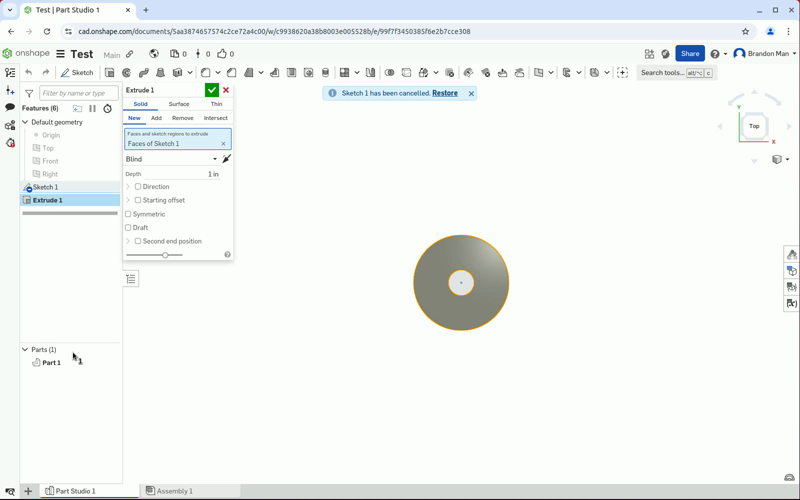
mouse_move(143, 106)
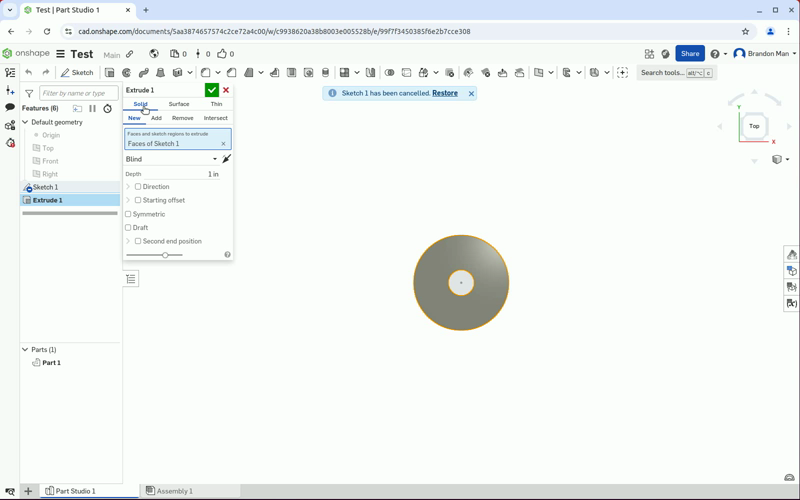
click(143, 106)
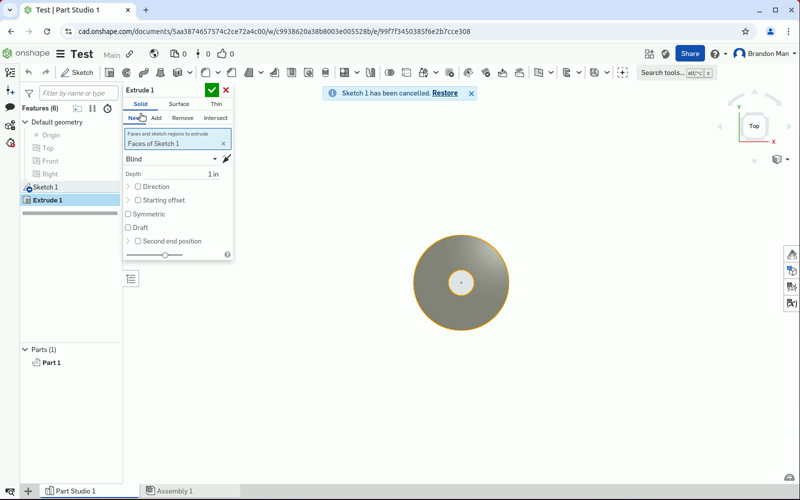
mouse_move(137, 120)
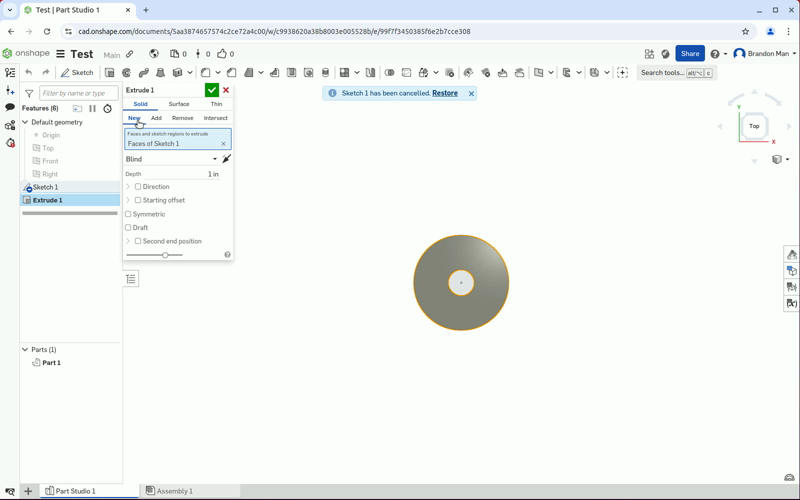
click(137, 120)
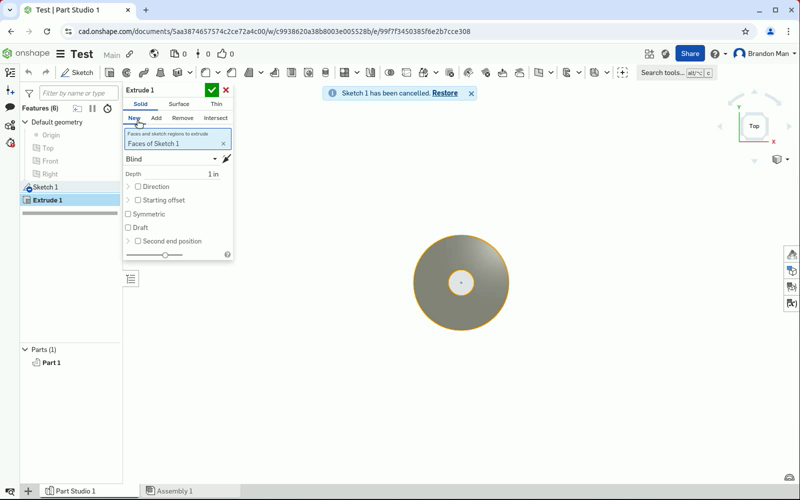
key(tab, 4)
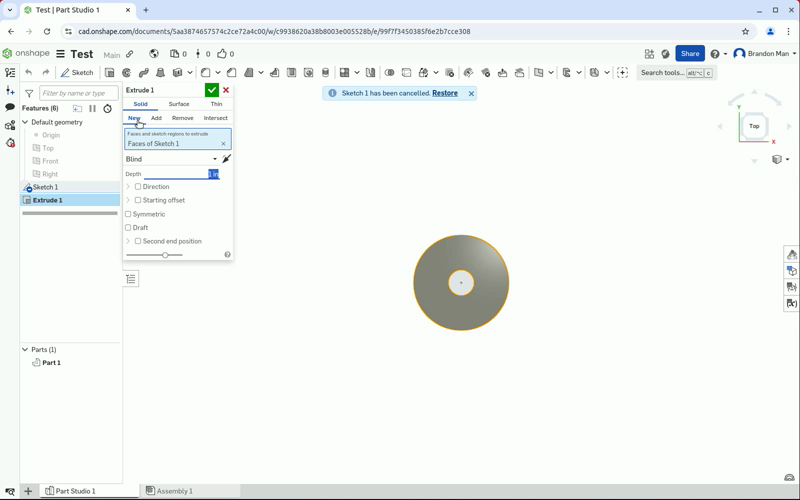
text(4.814)
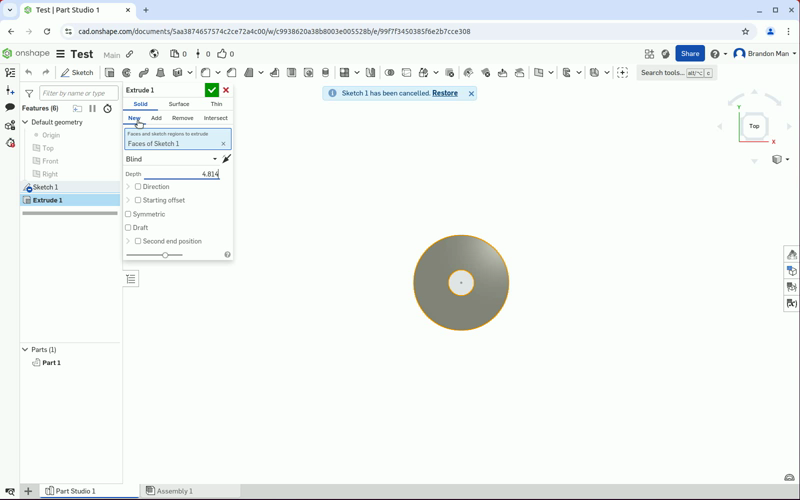
key(enter)
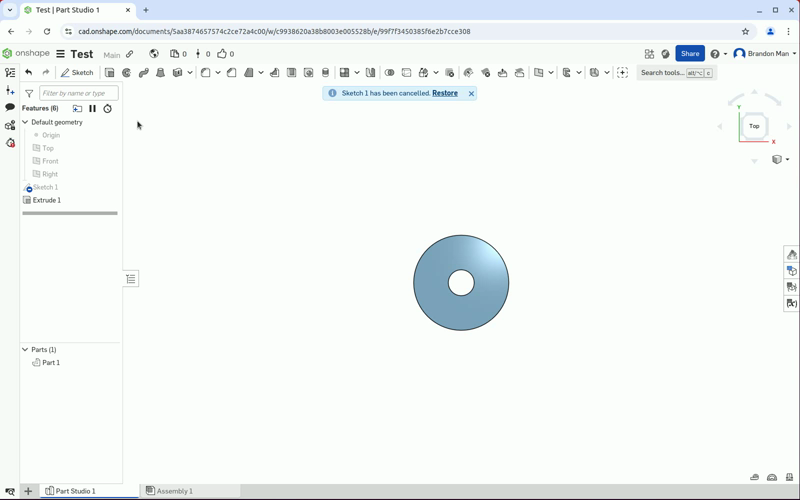
key(shift+h)
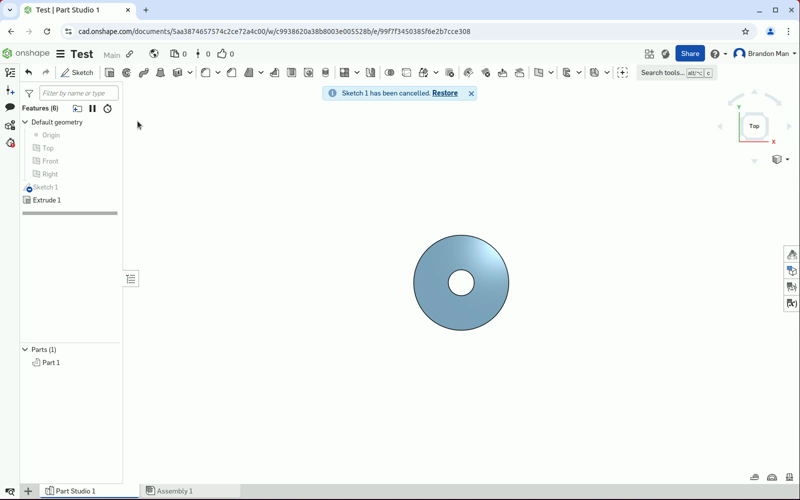
key(shift+h)
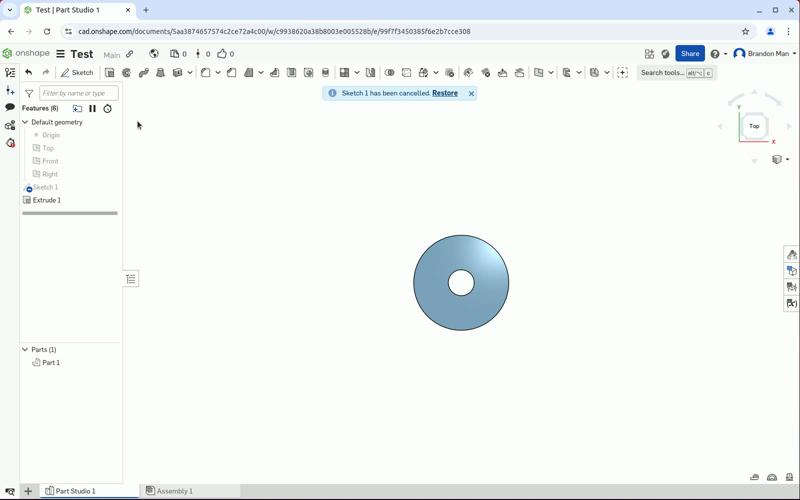
mouse_move(73, 189)
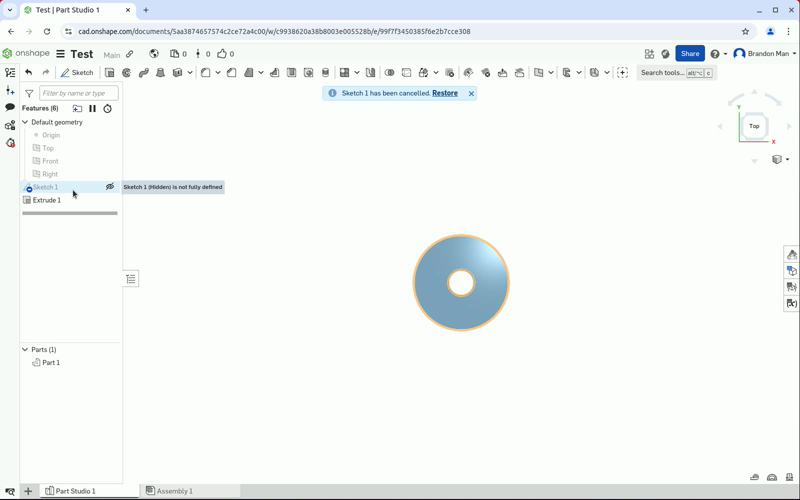
click(73, 189)
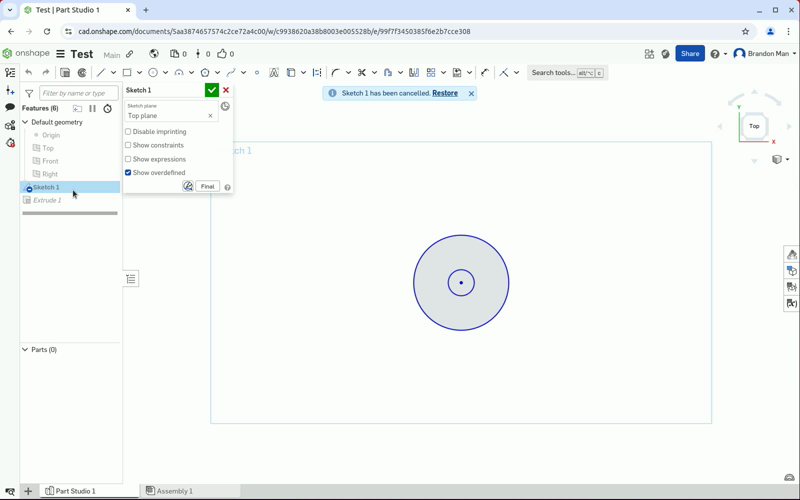
mouse_move(229, 92)
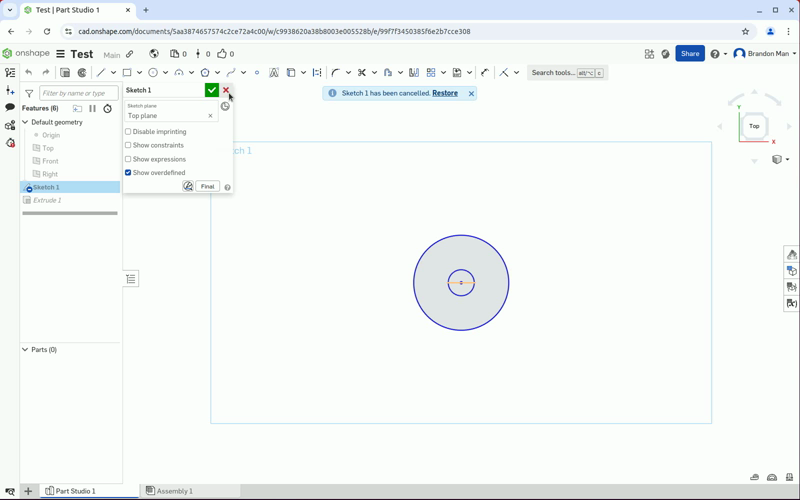
click(229, 92)
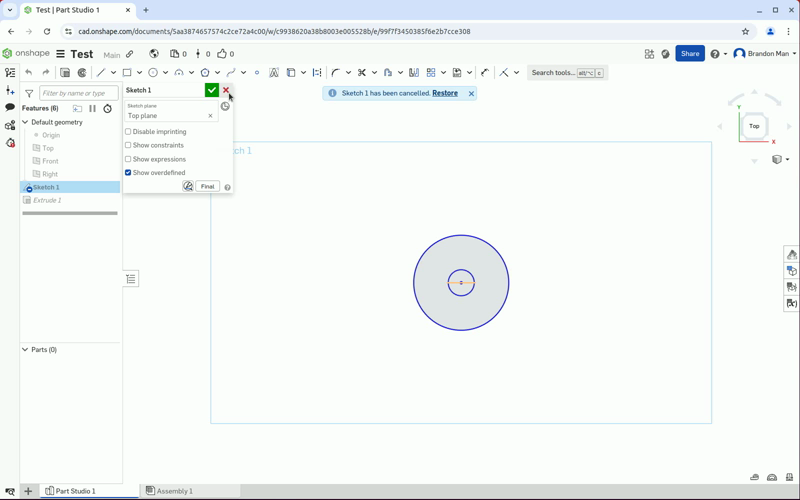
key(shift+s)
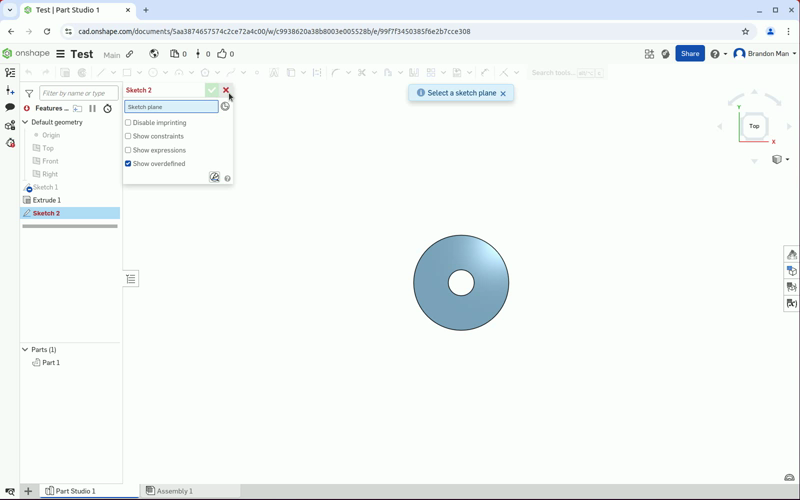
mouse_move(73, 150)
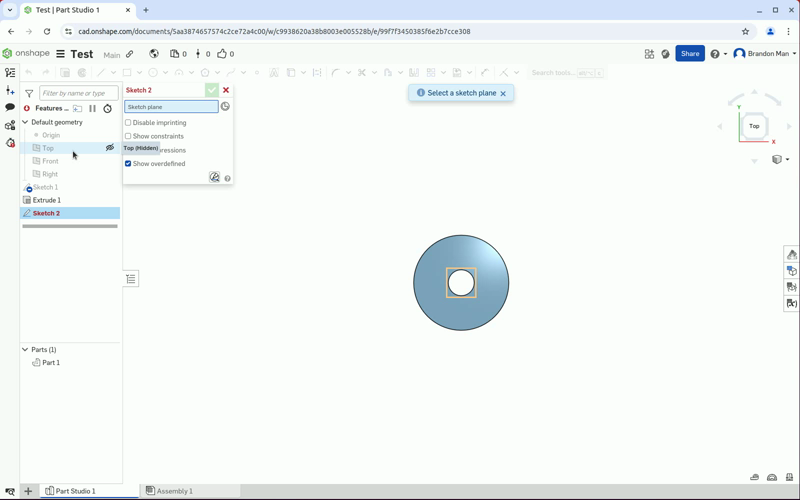
click(73, 150)
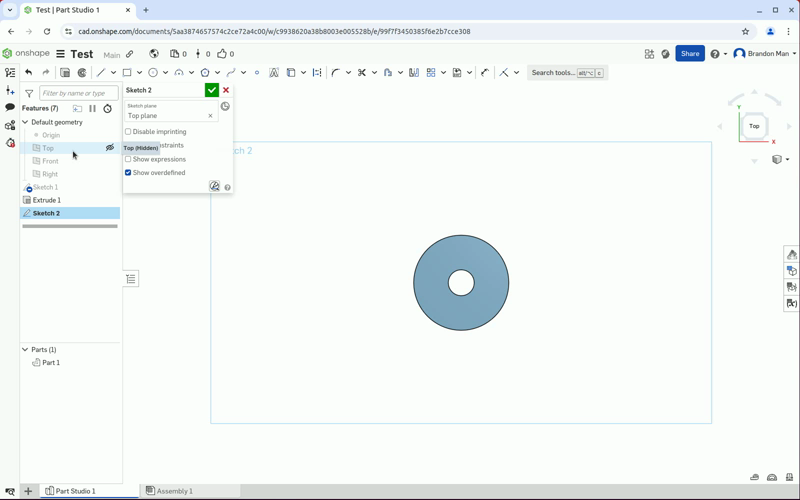
mouse_move(73, 352)
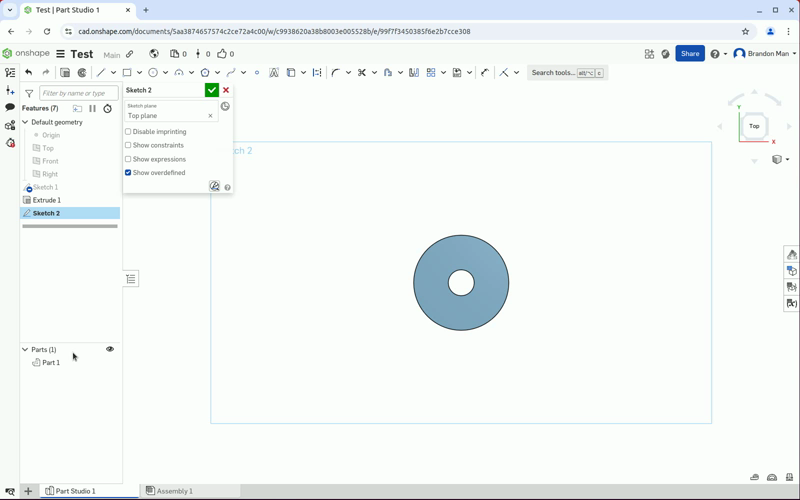
key(y)
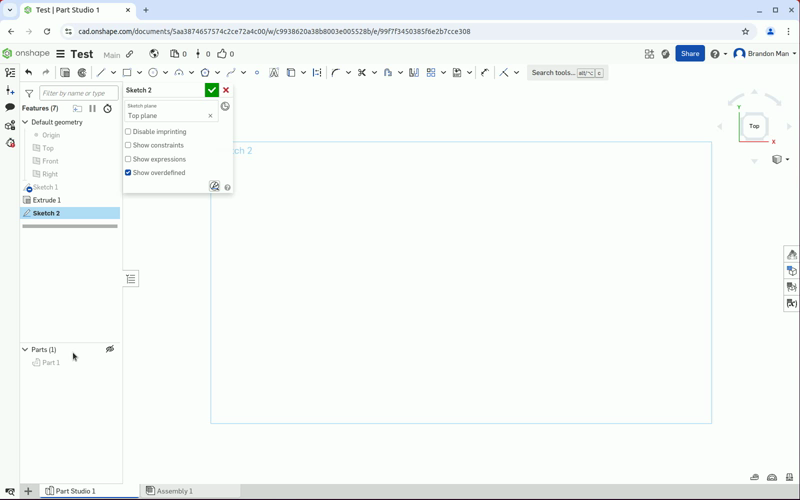
key(l)
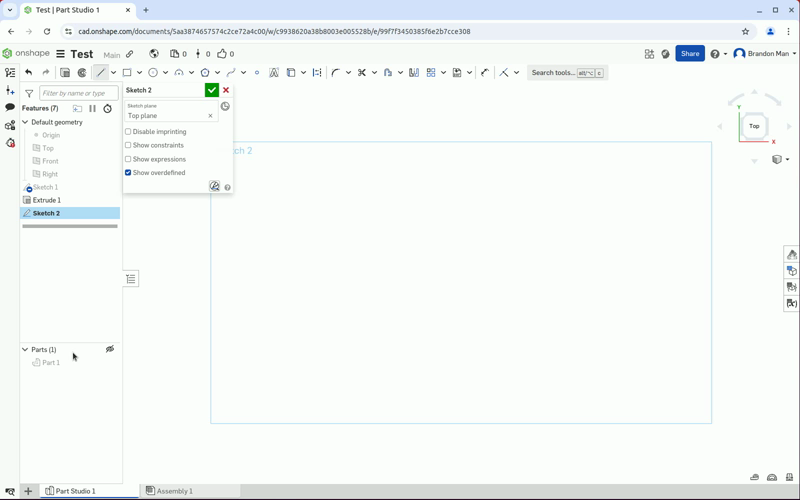
key_down(shift)
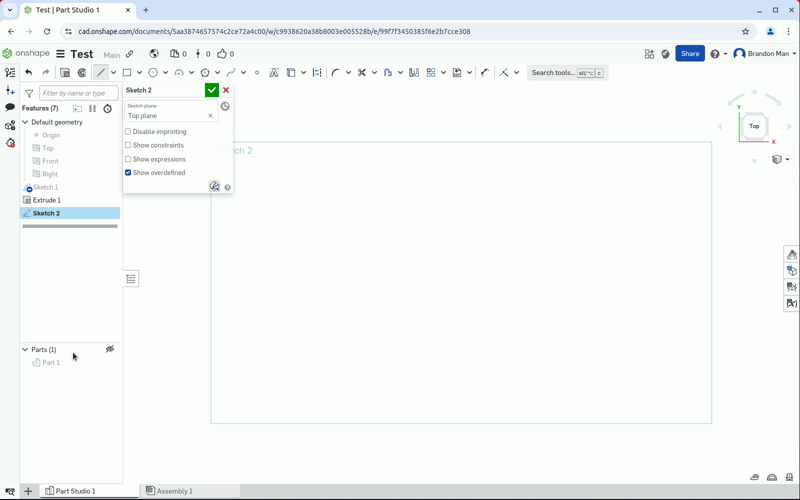
mouse_move(470, 328)
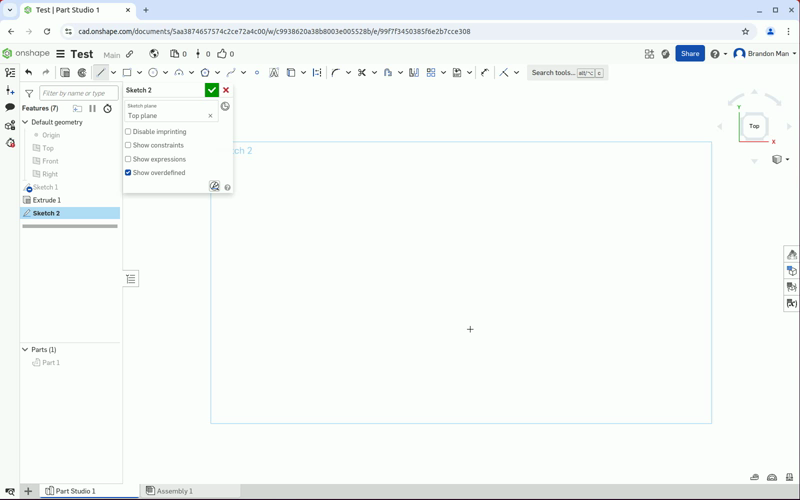
click(470, 328)
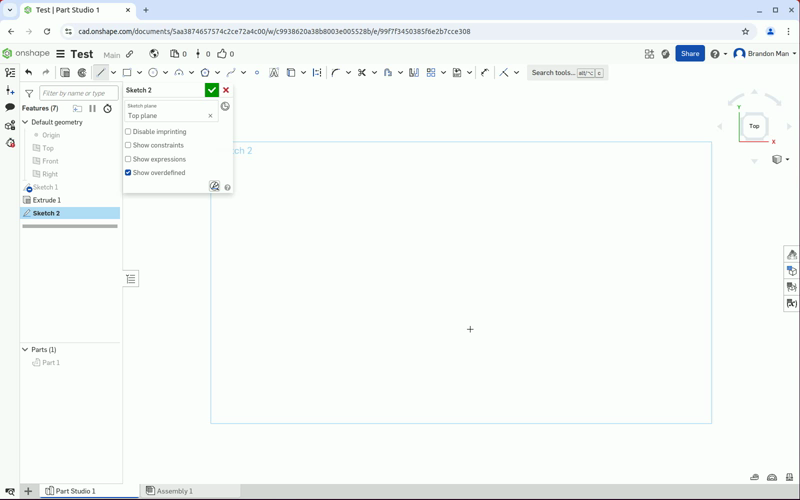
key_up(shift)
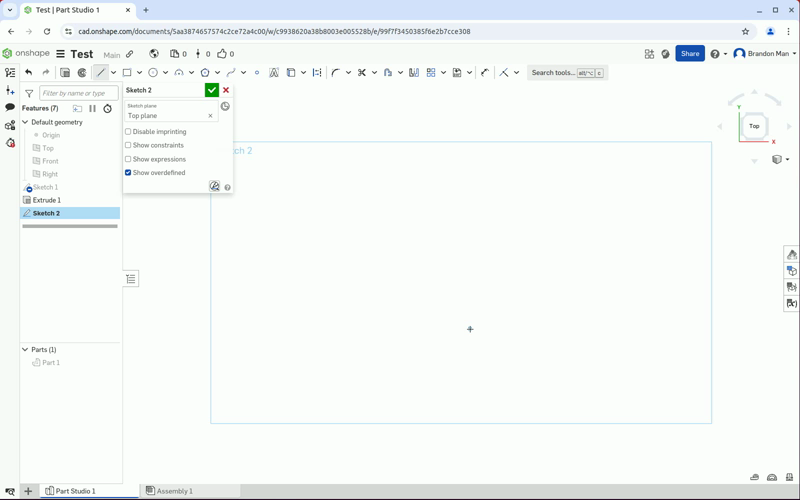
key_down(shift)
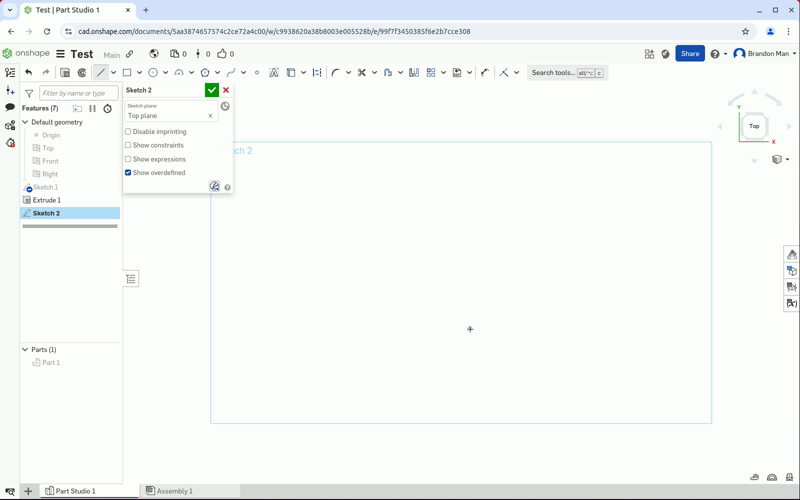
mouse_move(549, 312)
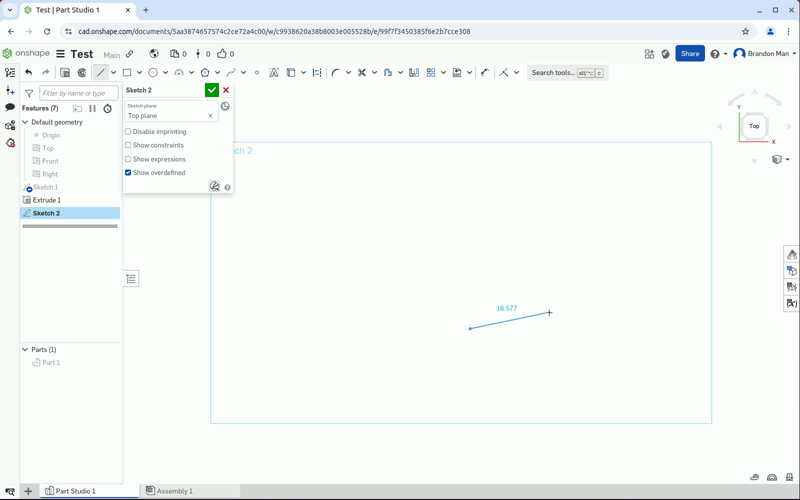
click(549, 312)
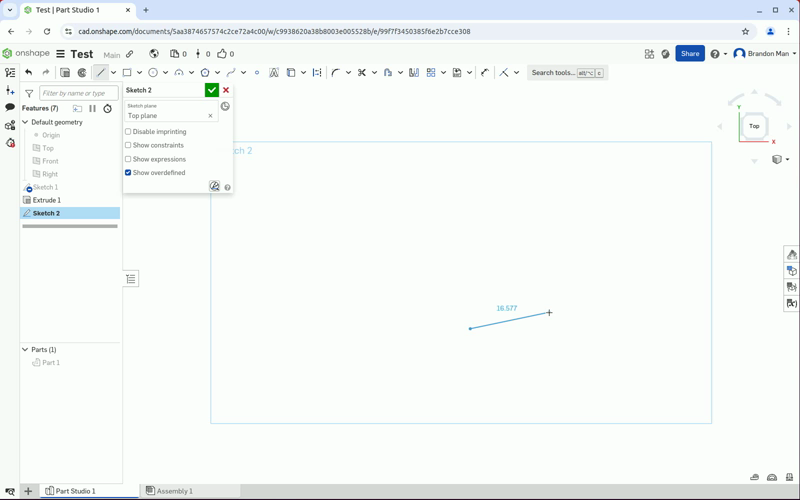
key_up(shift)
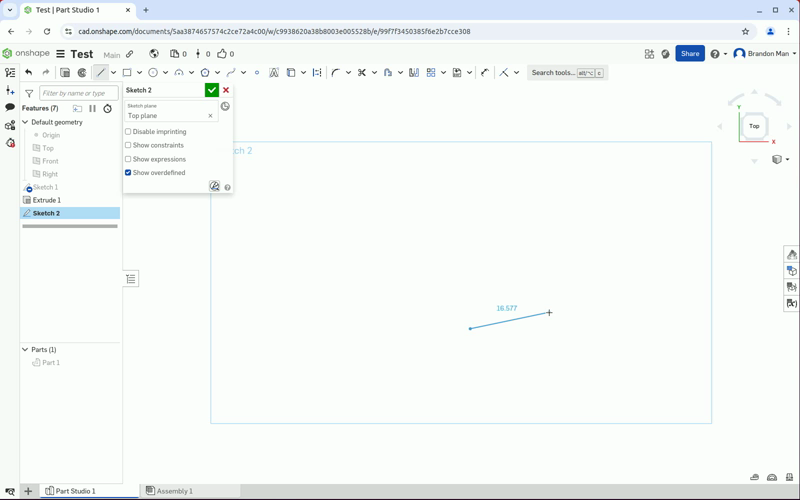
key(esc)
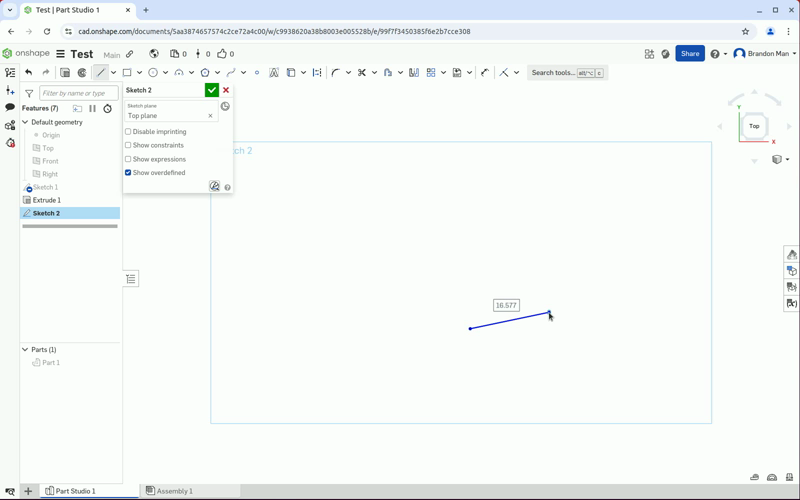
key(a)
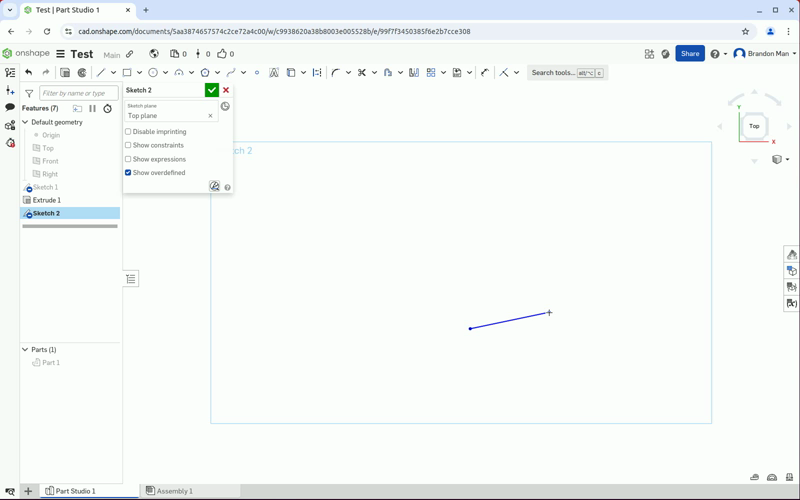
mouse_move(549, 312)
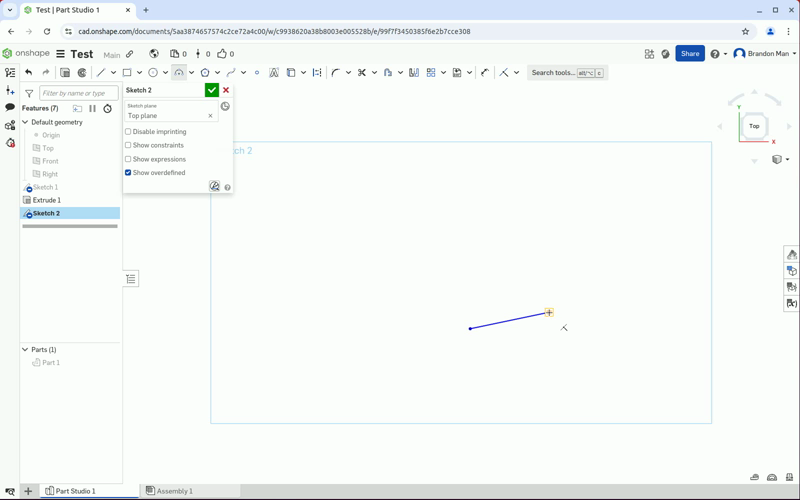
click(549, 312)
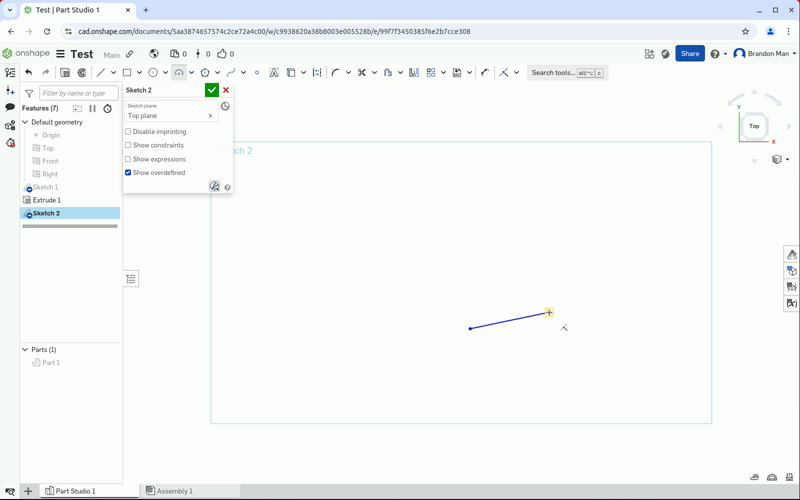
key_down(shift)
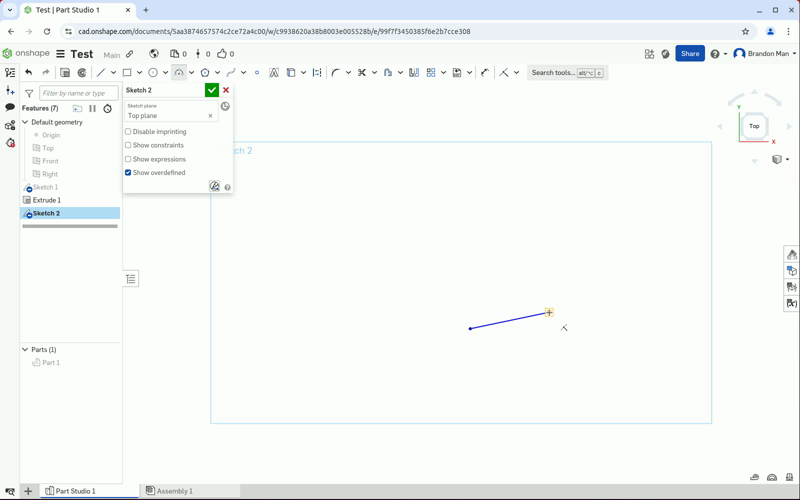
mouse_move(549, 252)
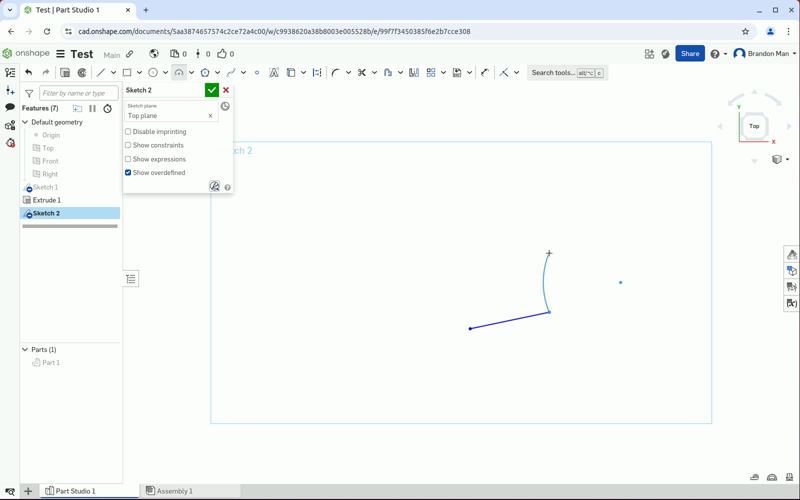
click(549, 252)
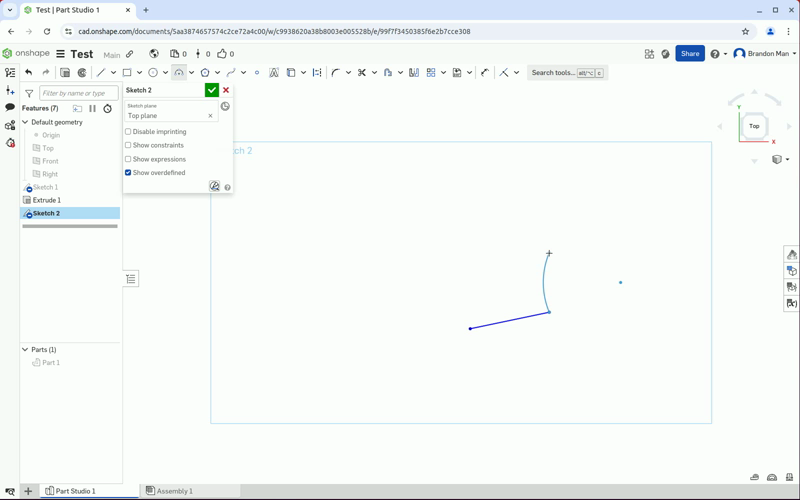
mouse_move(512, 282)
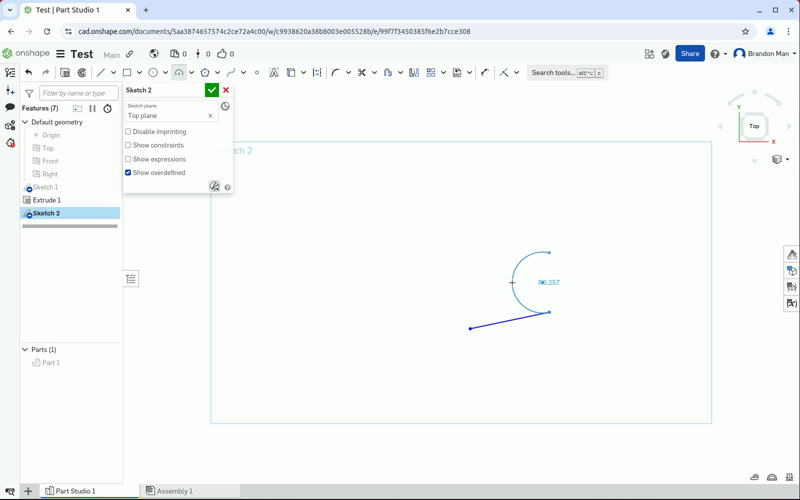
click(512, 282)
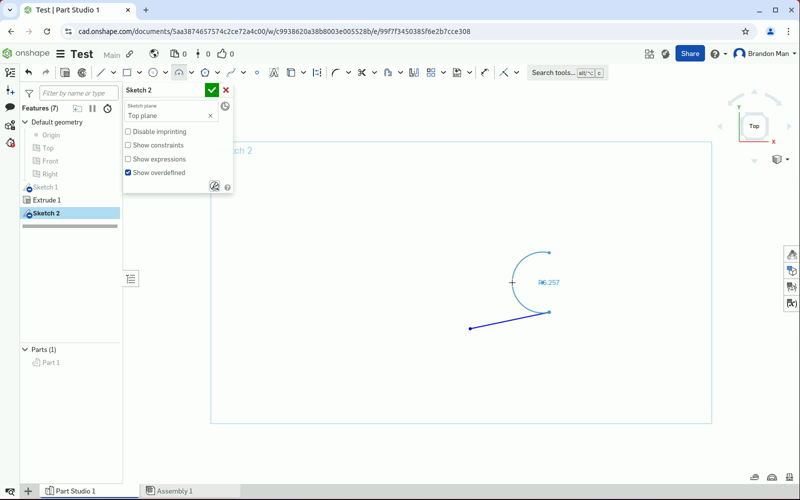
key_up(shift)
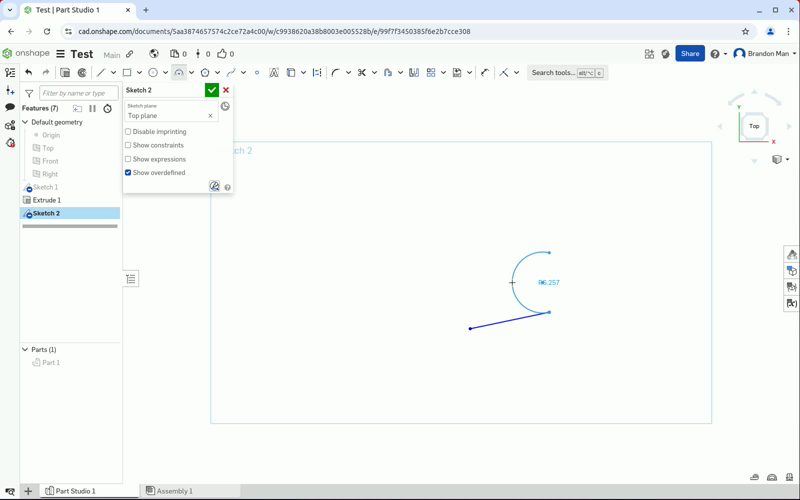
key(esc)
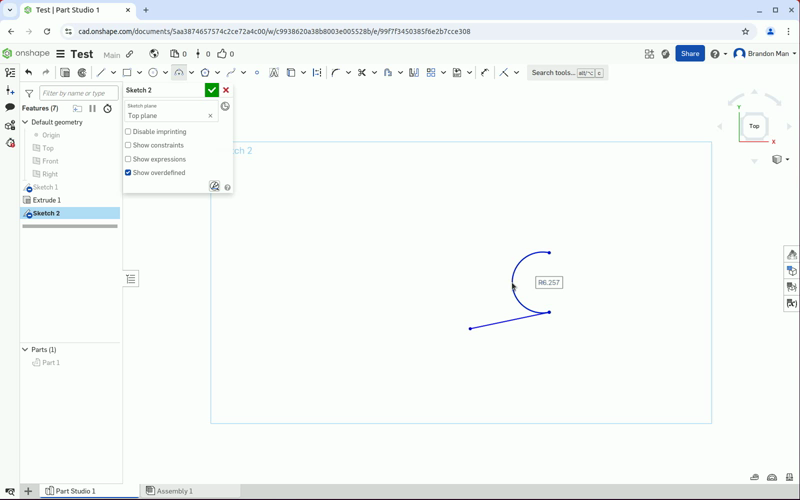
key(l)
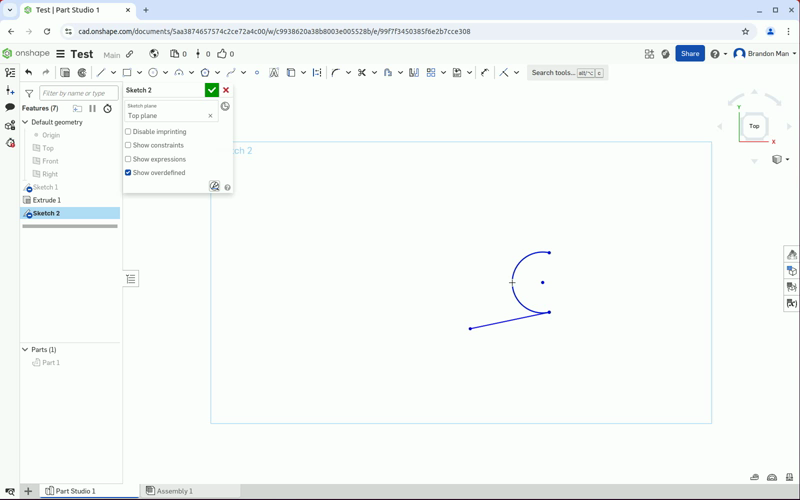
mouse_move(549, 252)
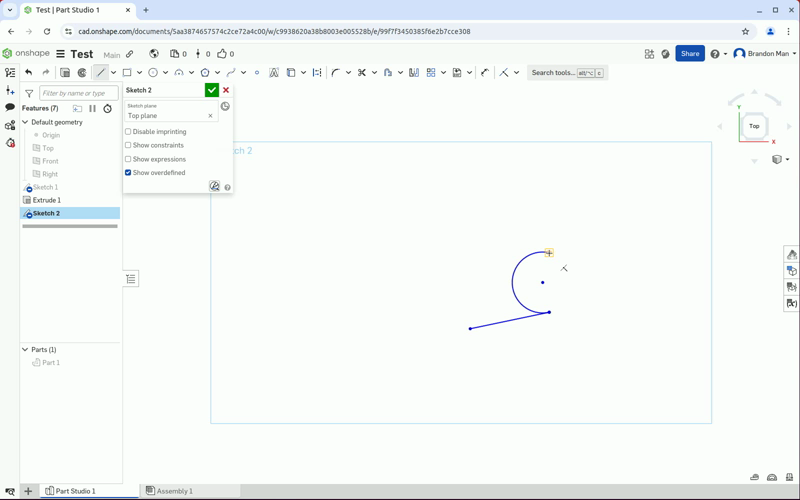
click(549, 252)
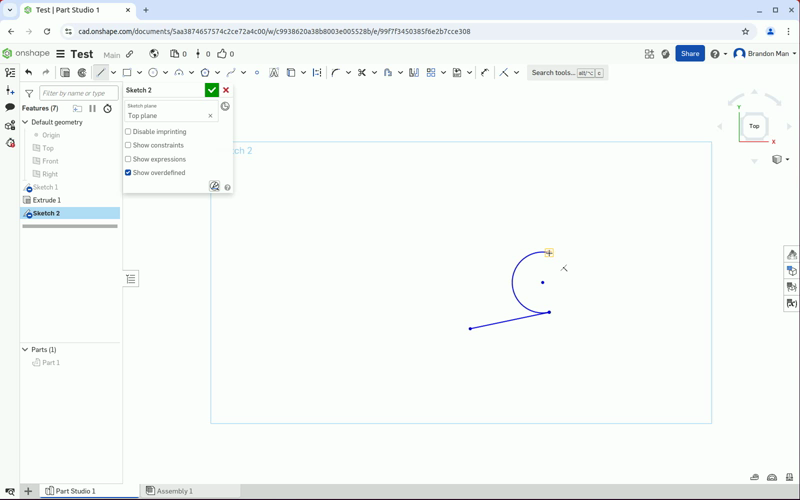
key_down(shift)
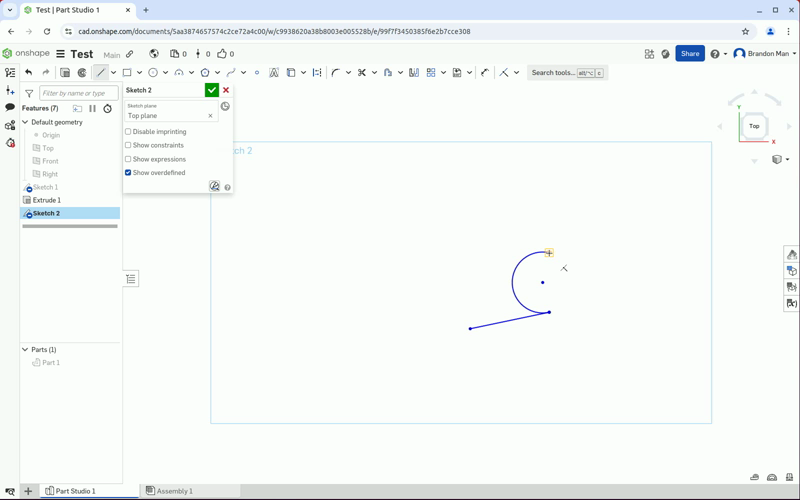
mouse_move(470, 235)
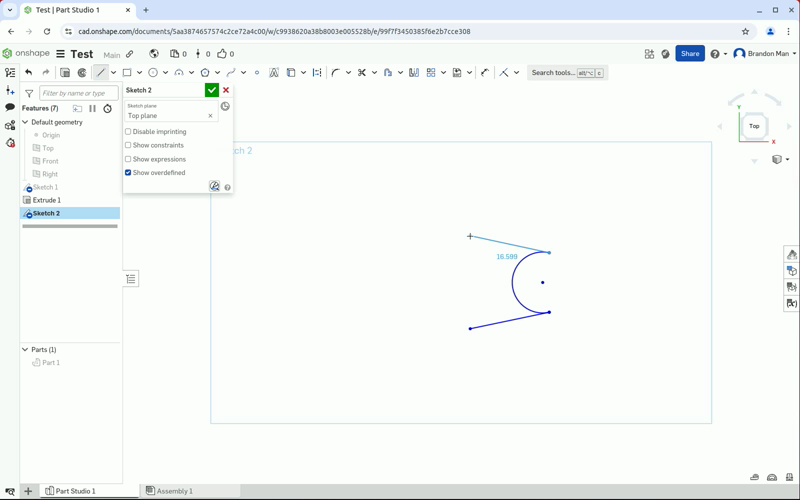
click(470, 235)
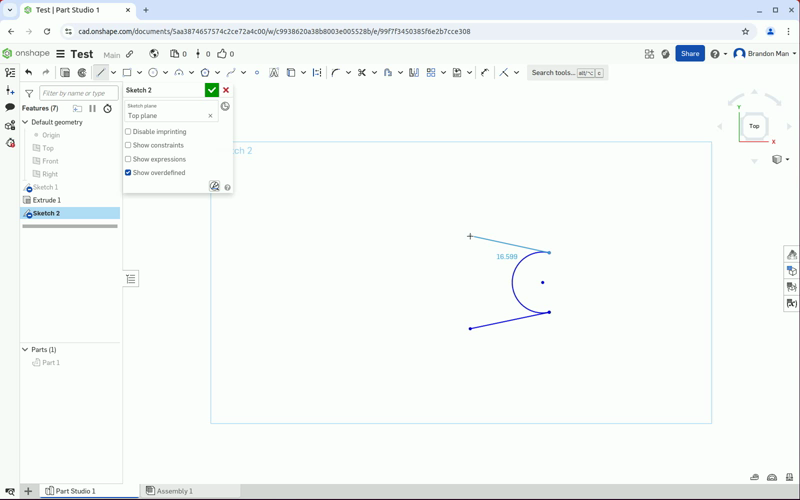
key_up(shift)
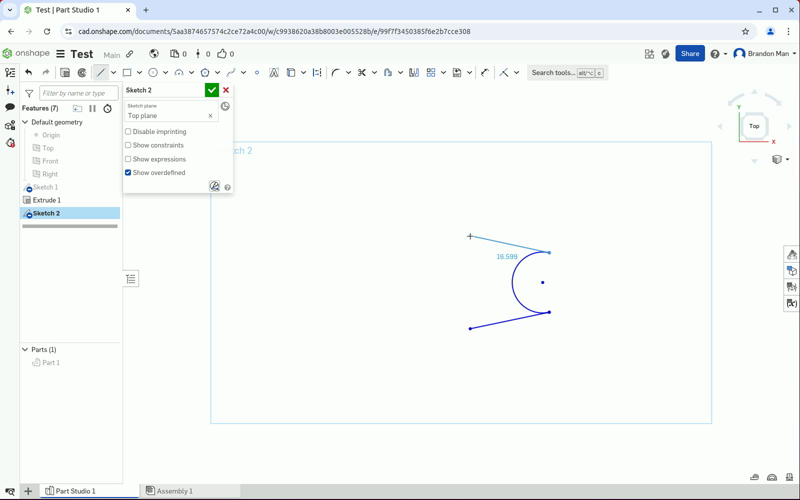
key(esc)
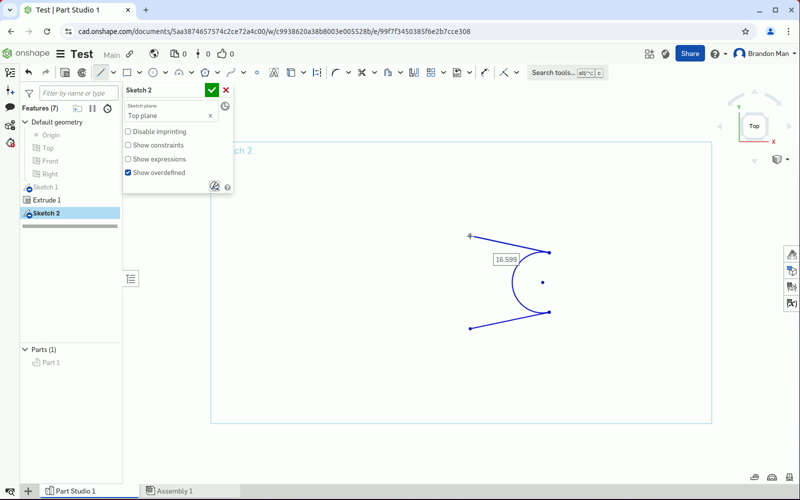
key(a)
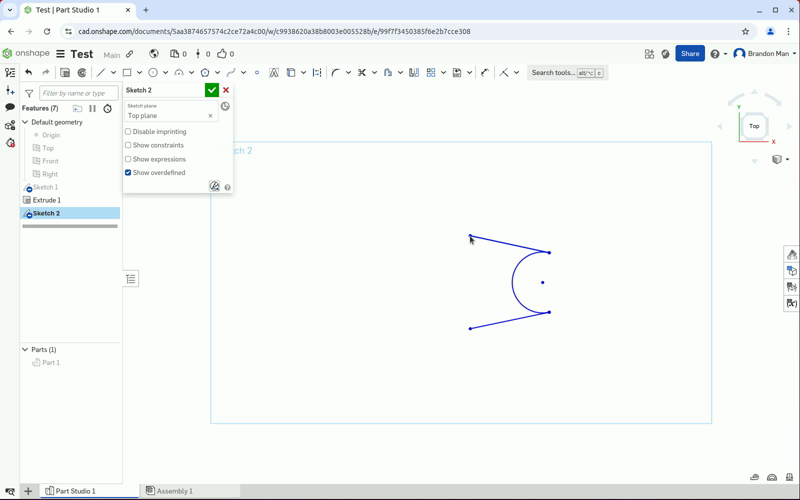
mouse_move(470, 235)
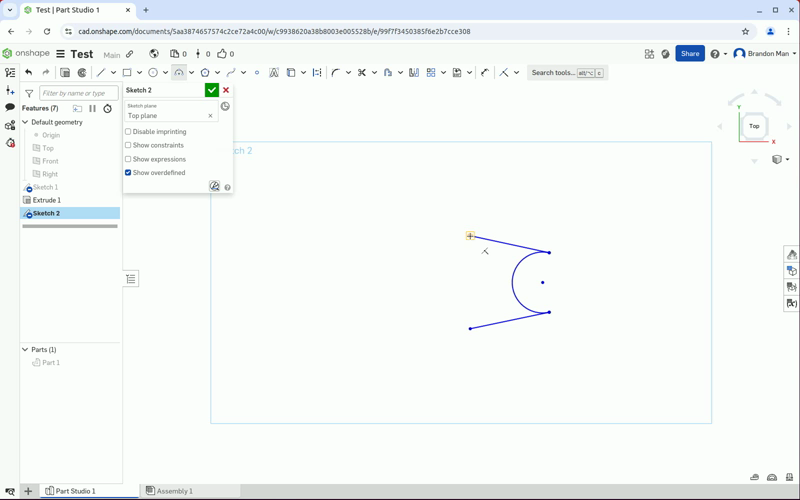
click(470, 235)
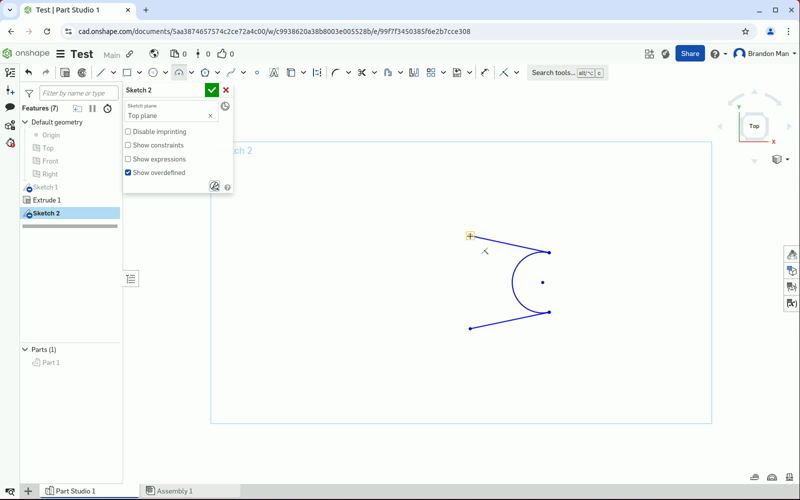
mouse_move(470, 328)
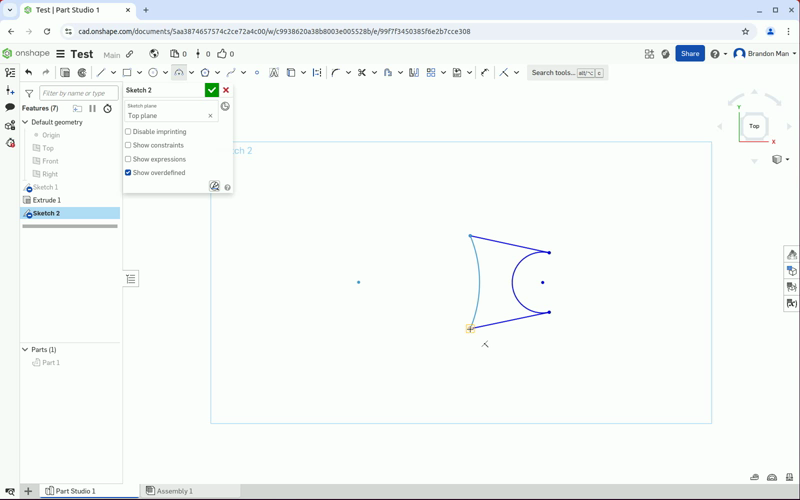
click(470, 328)
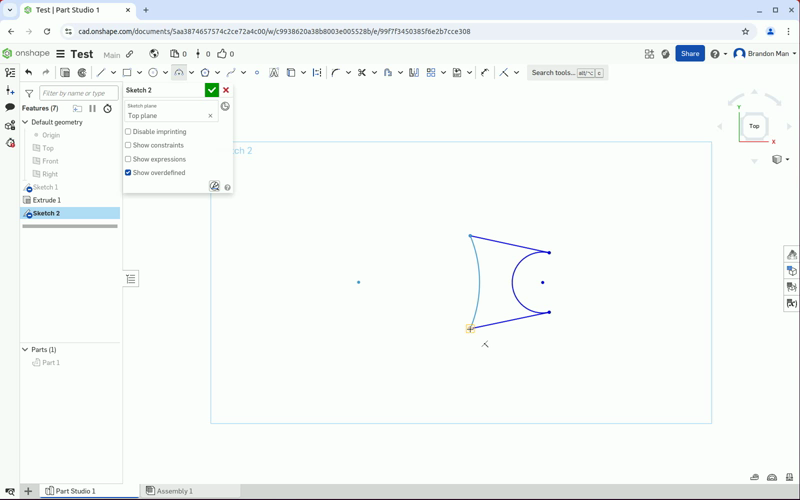
key_down(shift)
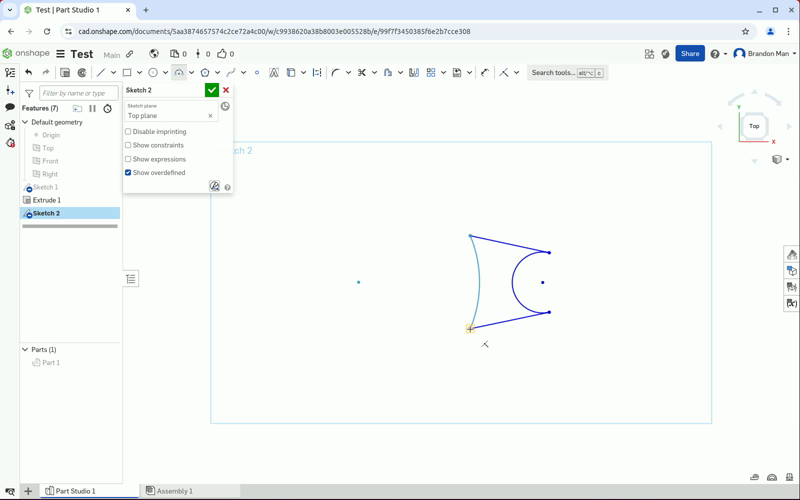
mouse_move(507, 282)
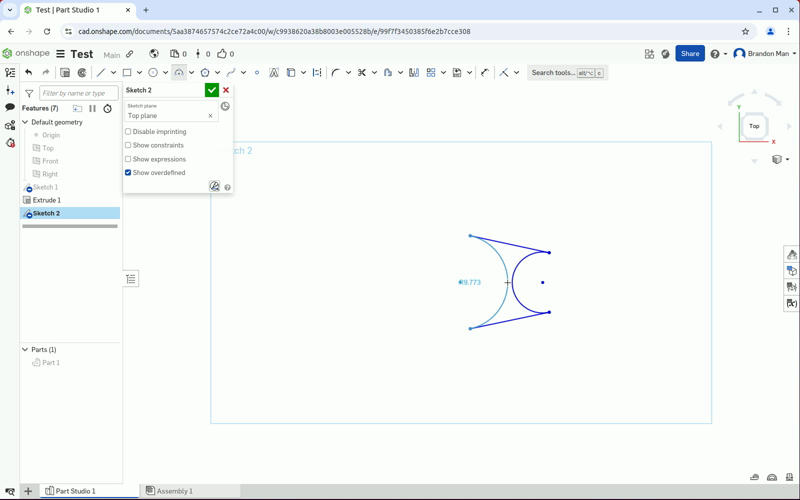
click(507, 282)
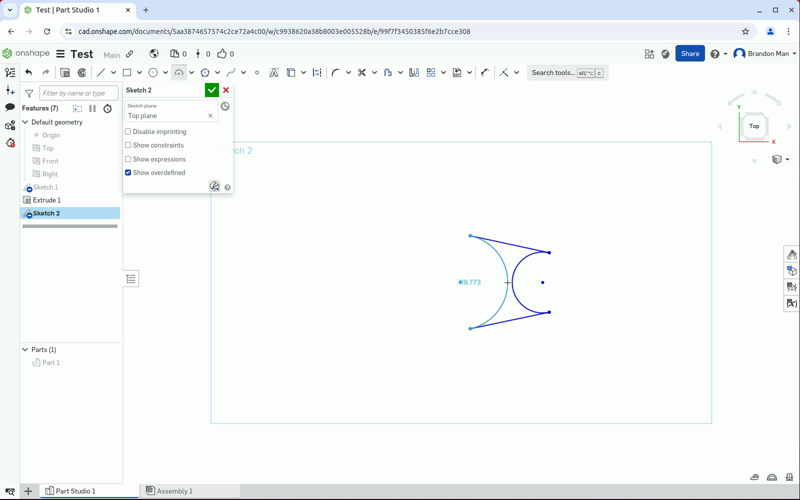
key_up(shift)
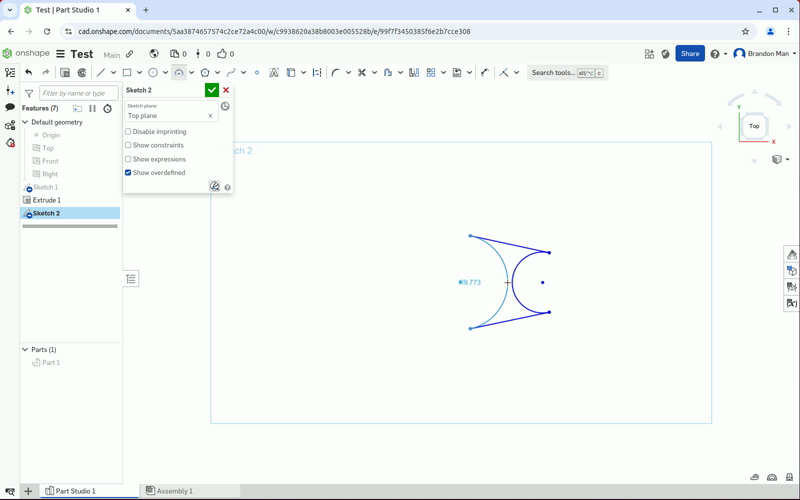
key(esc)
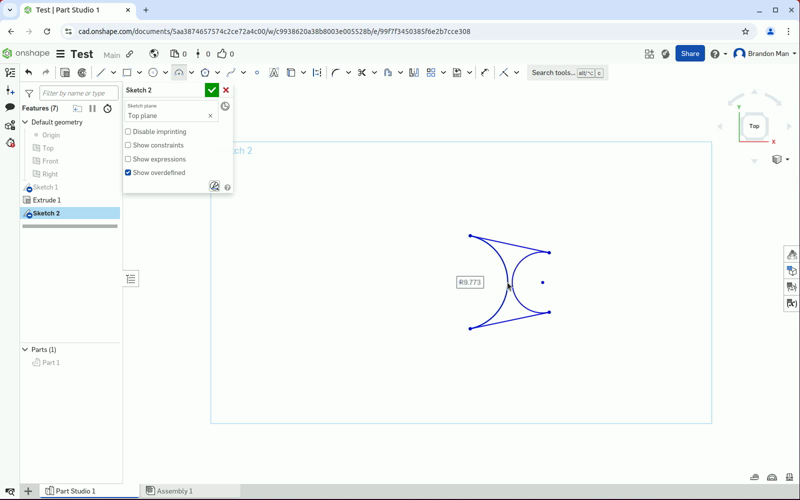
mouse_move(511, 247)
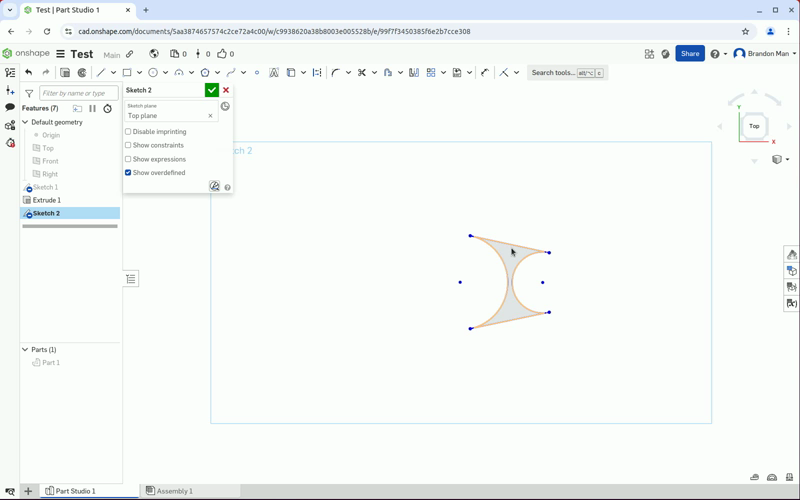
scroll(6)
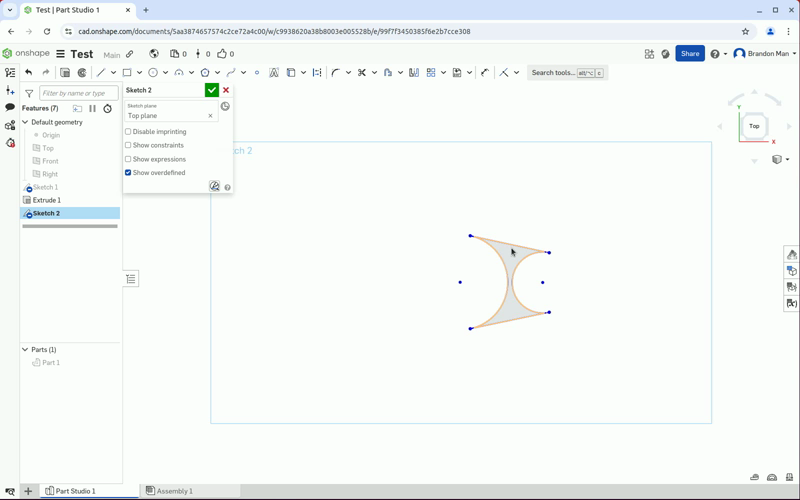
scroll(6)
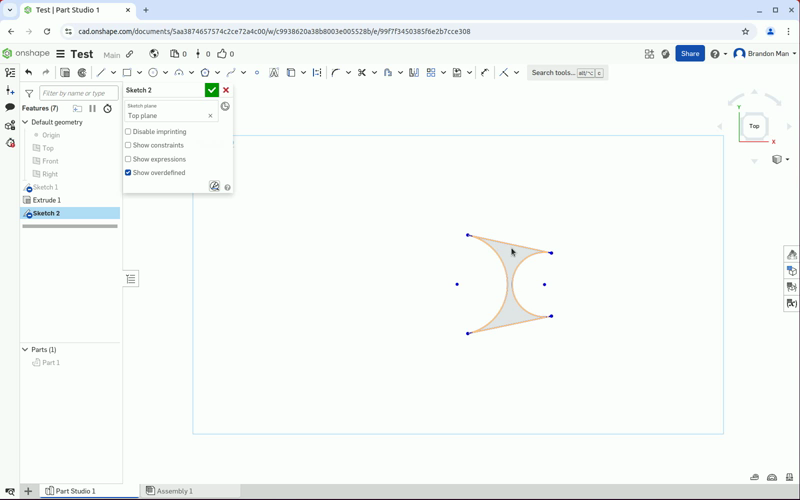
scroll(6)
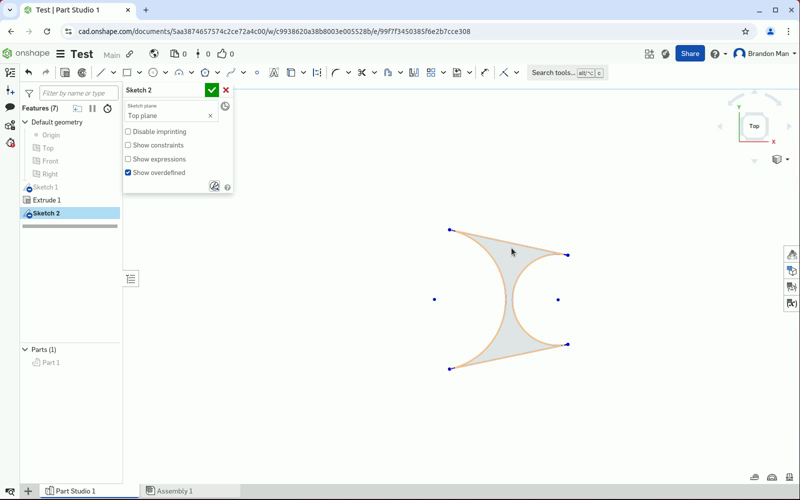
scroll(6)
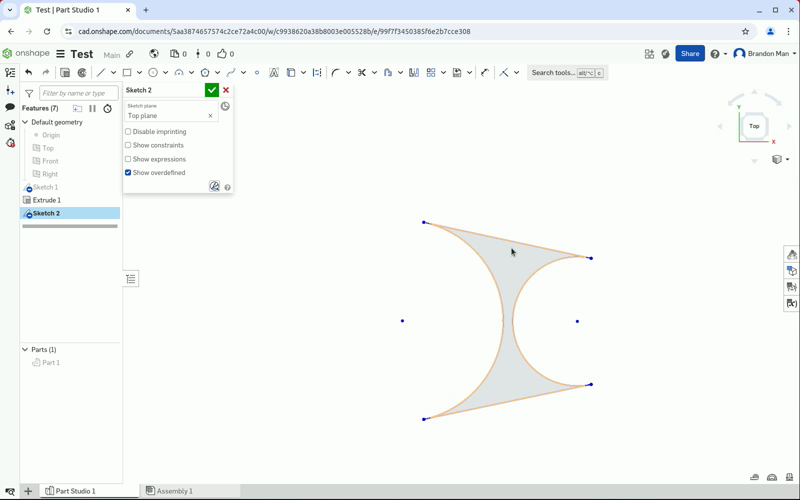
scroll(6)
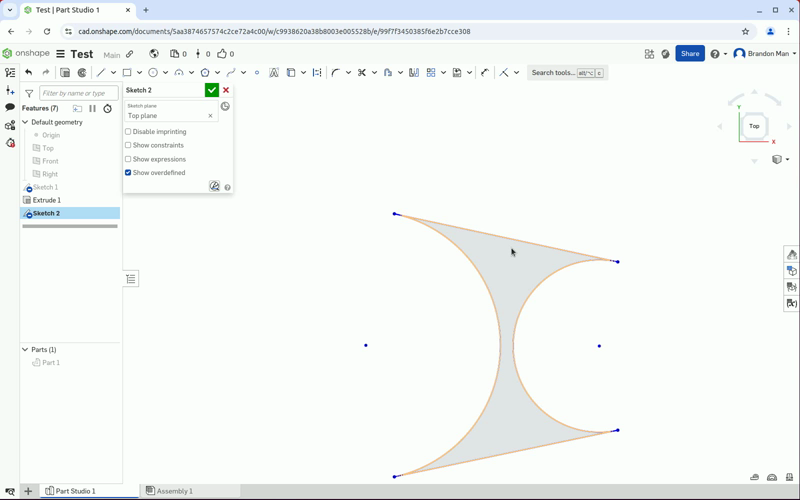
scroll(6)
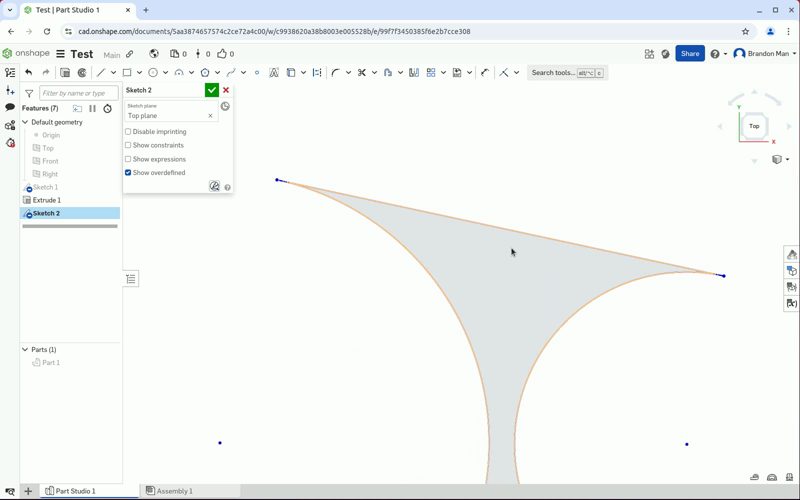
scroll(6)
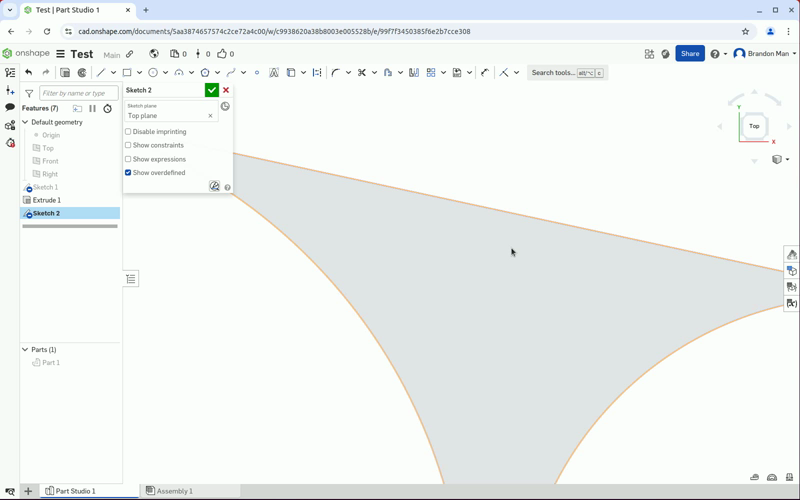
click(511, 247)
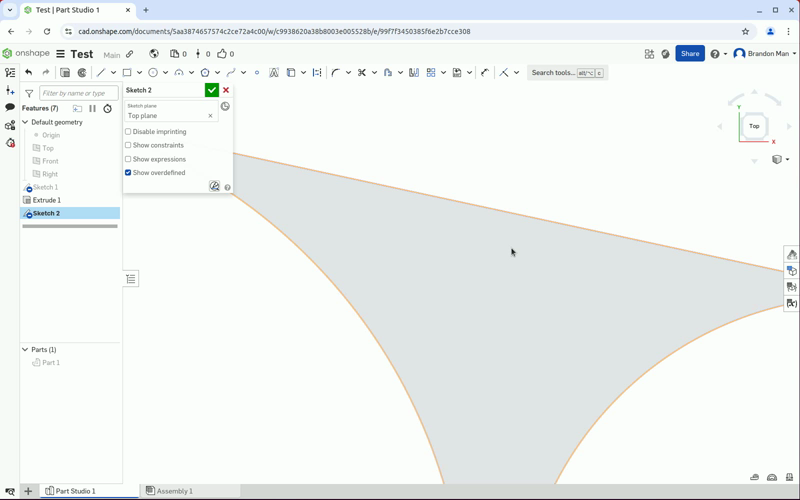
scroll(-6)
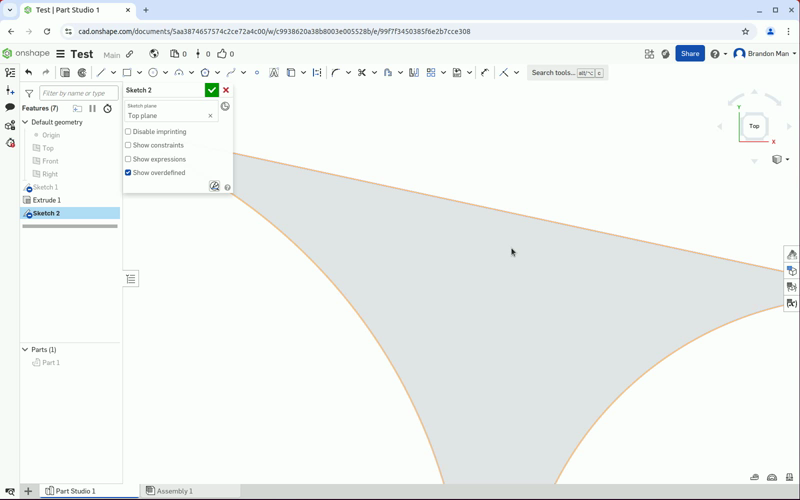
scroll(-6)
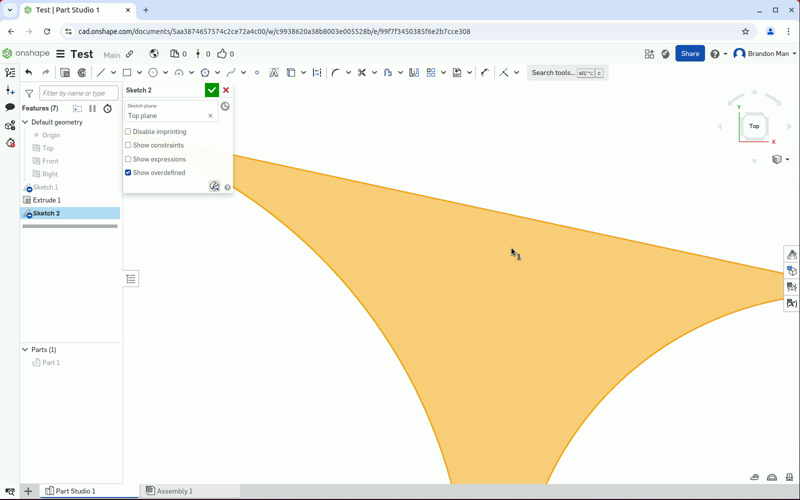
scroll(-6)
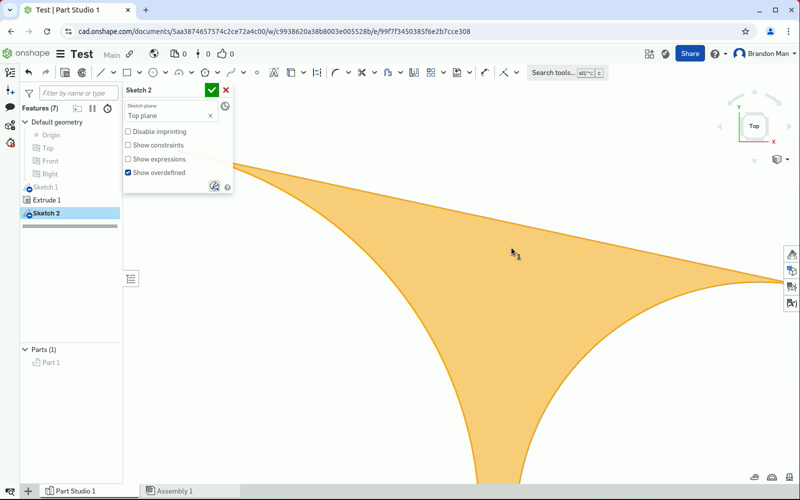
scroll(-6)
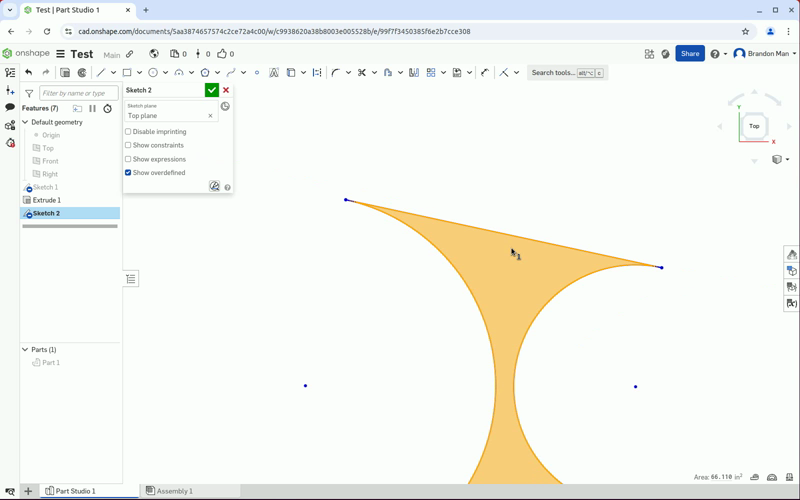
scroll(-6)
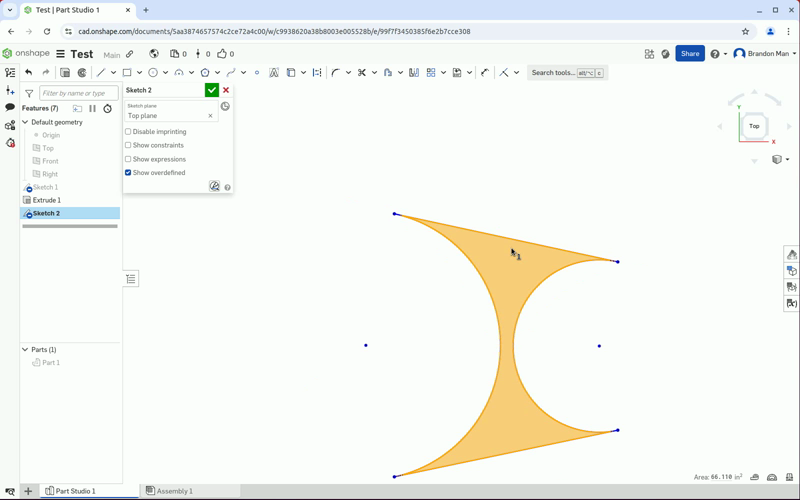
scroll(-6)
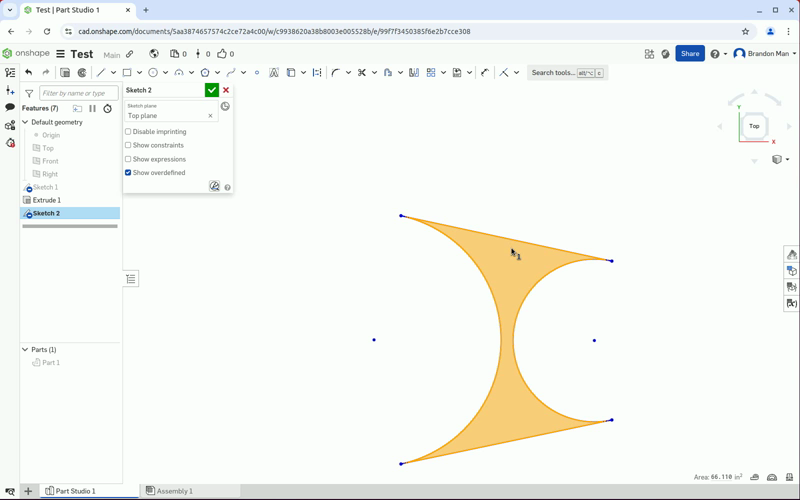
scroll(-6)
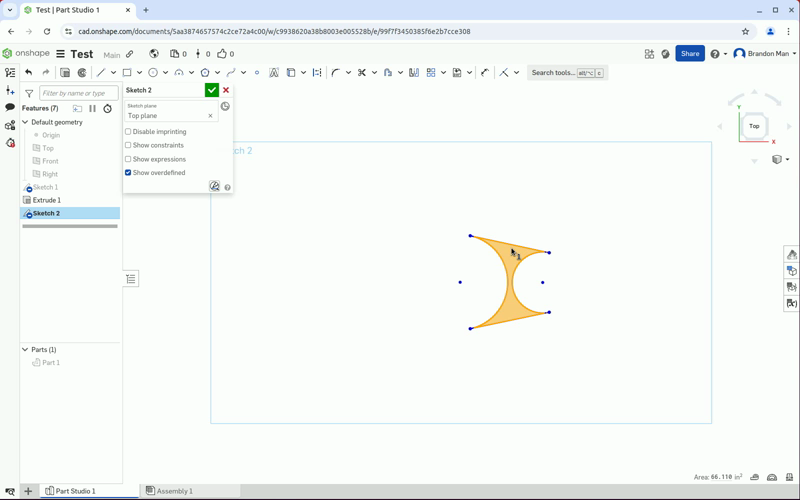
mouse_move(73, 352)
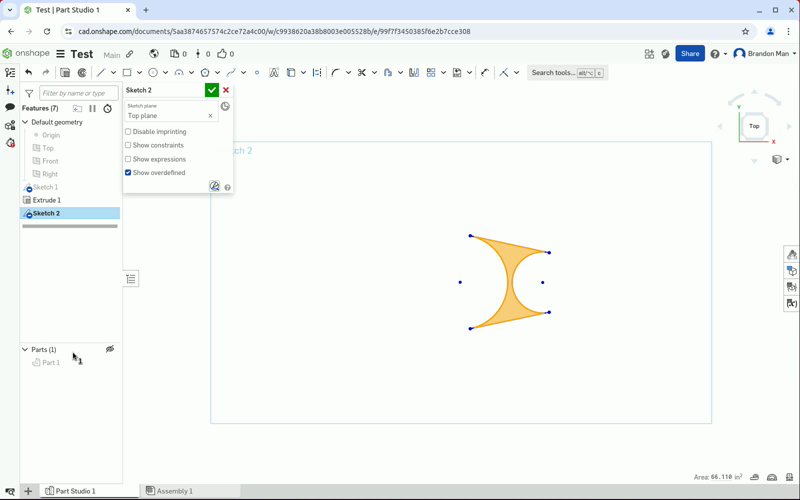
key(shift+y)
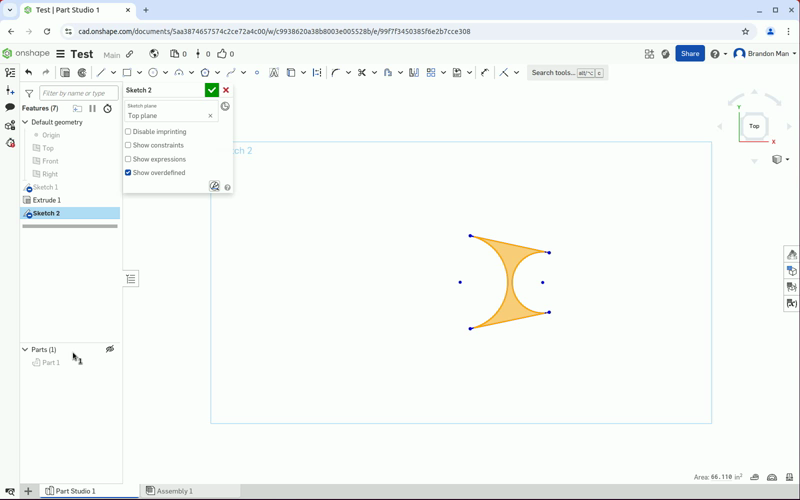
key(shift+e)
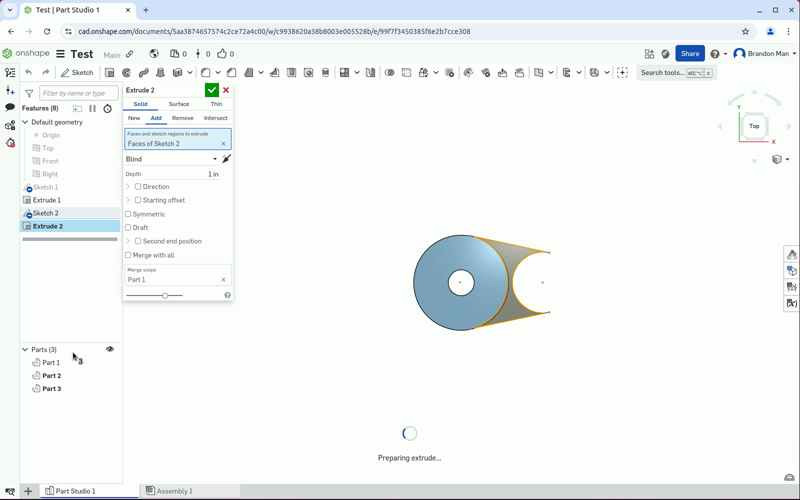
mouse_move(143, 106)
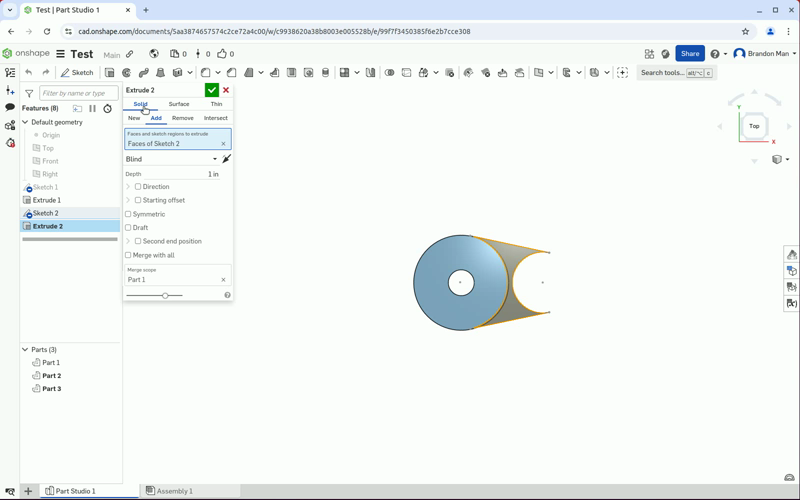
click(143, 106)
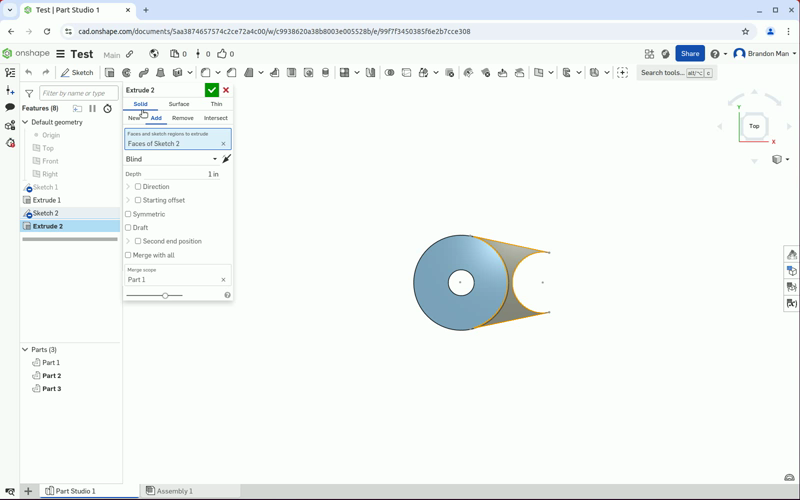
mouse_move(137, 120)
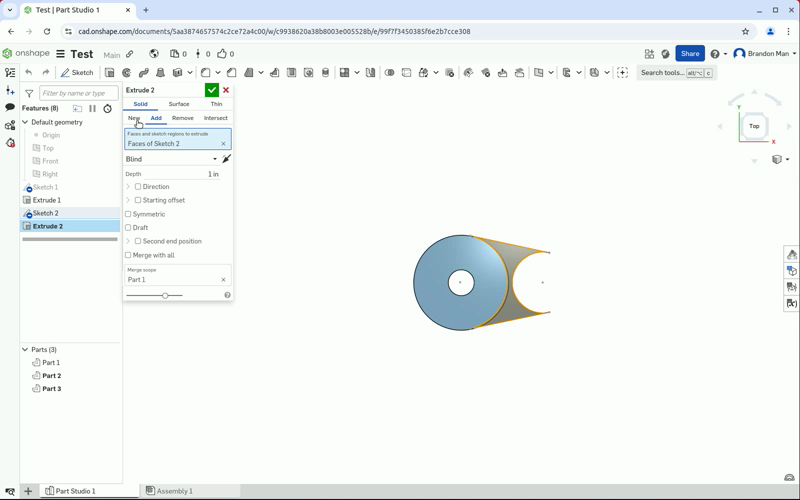
click(137, 120)
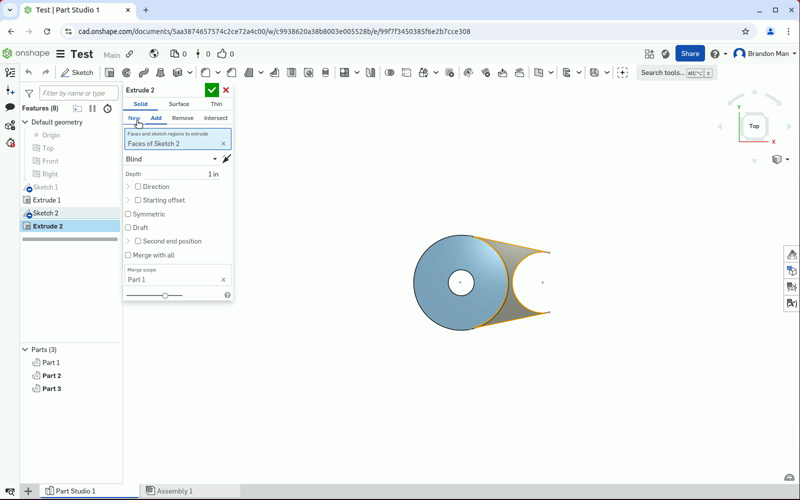
key(tab, 4)
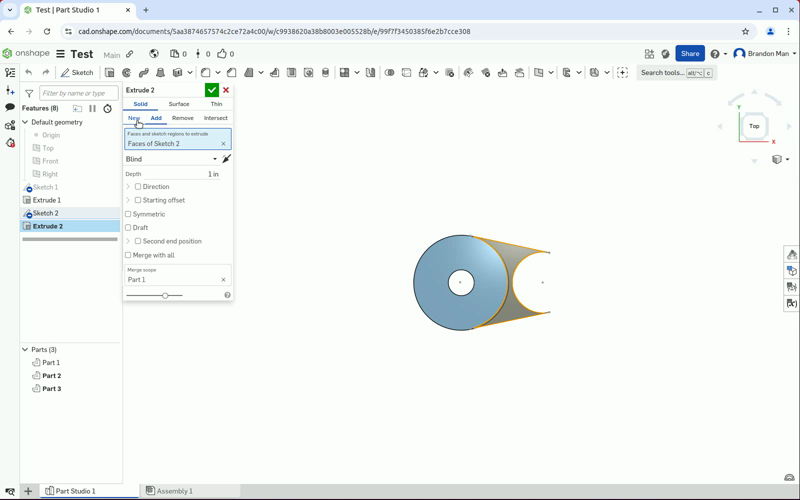
text(4.814)
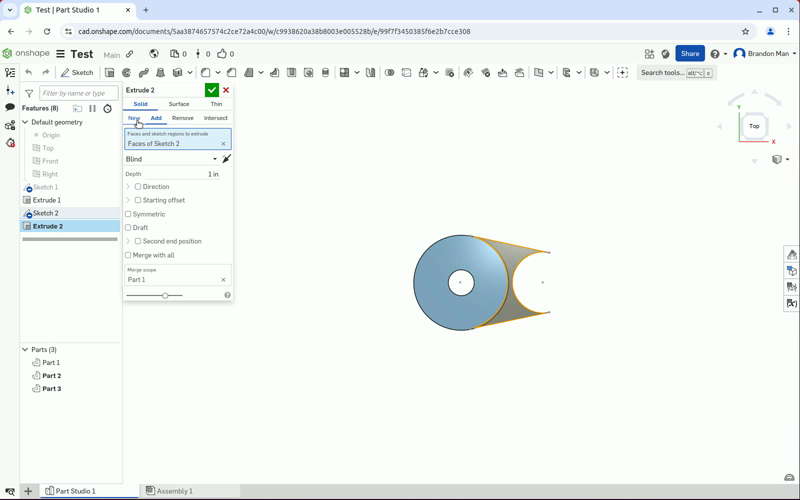
key(enter)
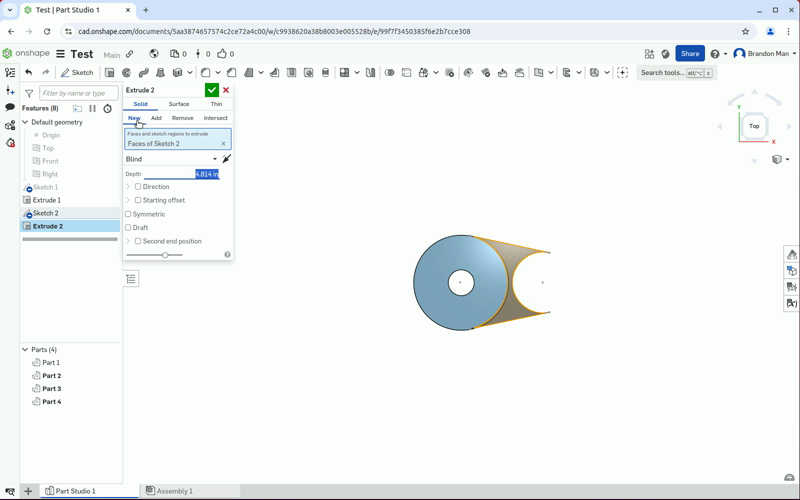
key(shift+h)
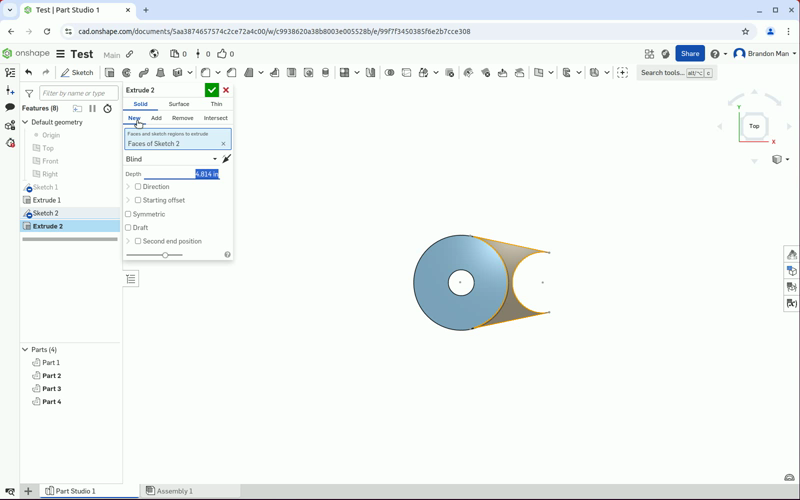
key(shift+h)
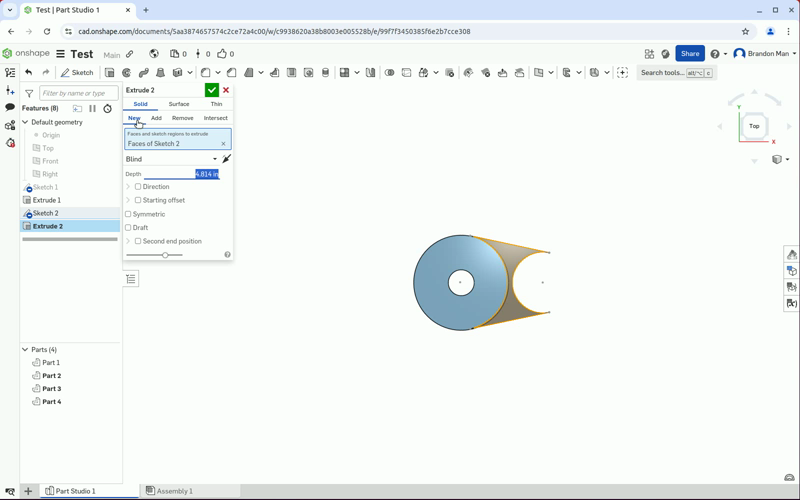
mouse_move(73, 189)
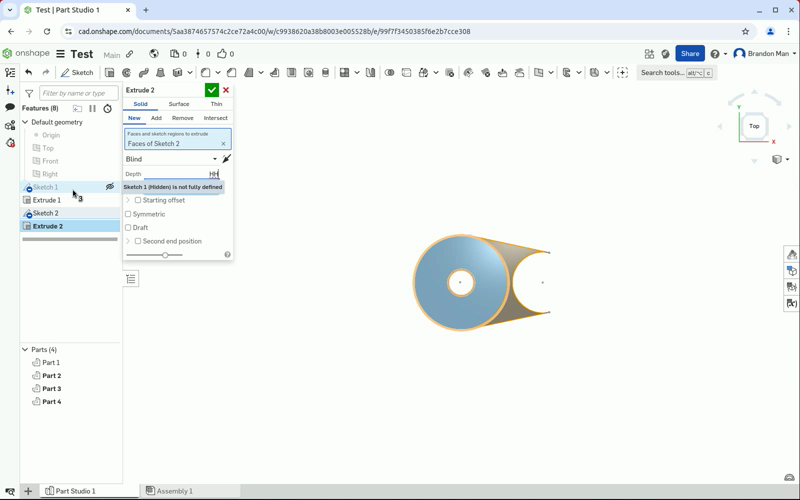
click(73, 189)
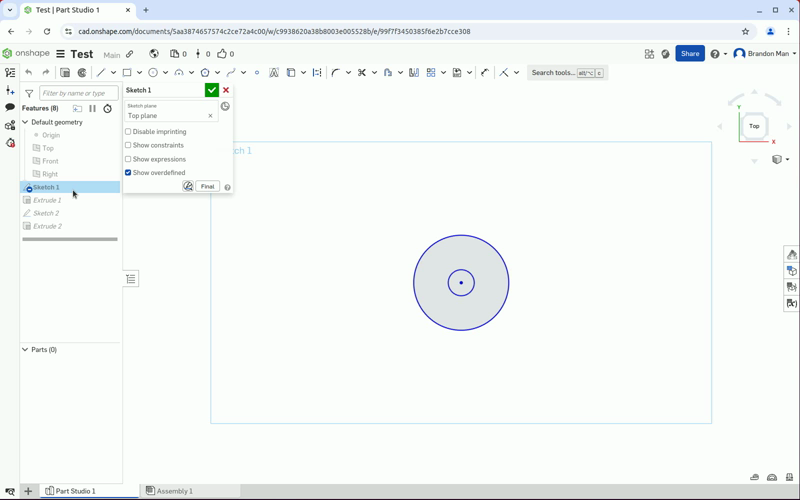
mouse_move(229, 92)
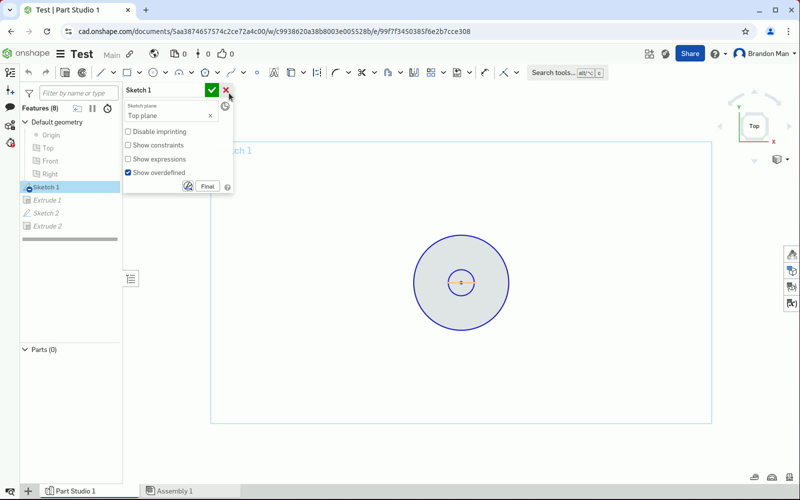
click(229, 92)
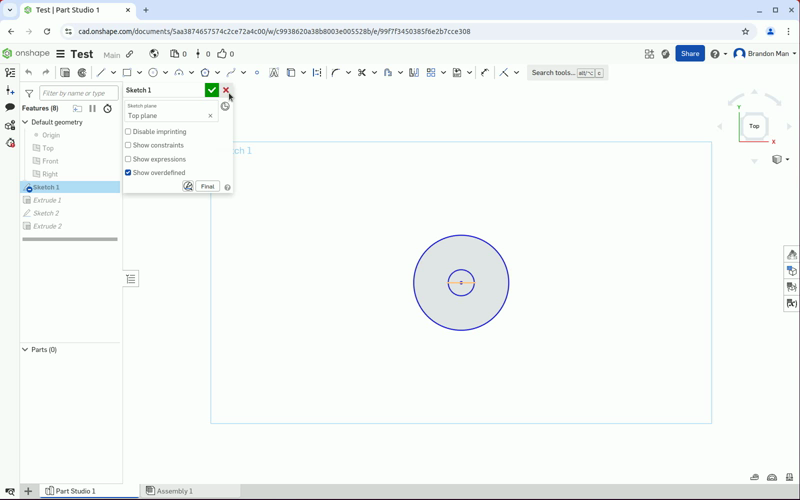
key(shift+s)
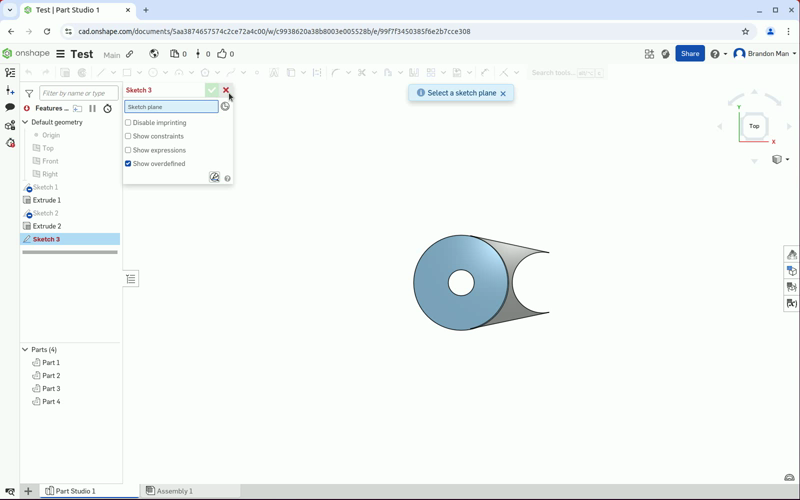
mouse_move(73, 150)
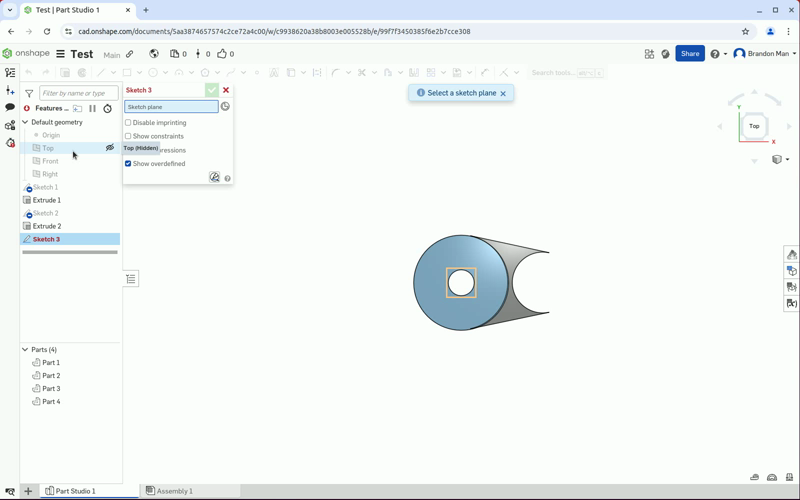
click(73, 150)
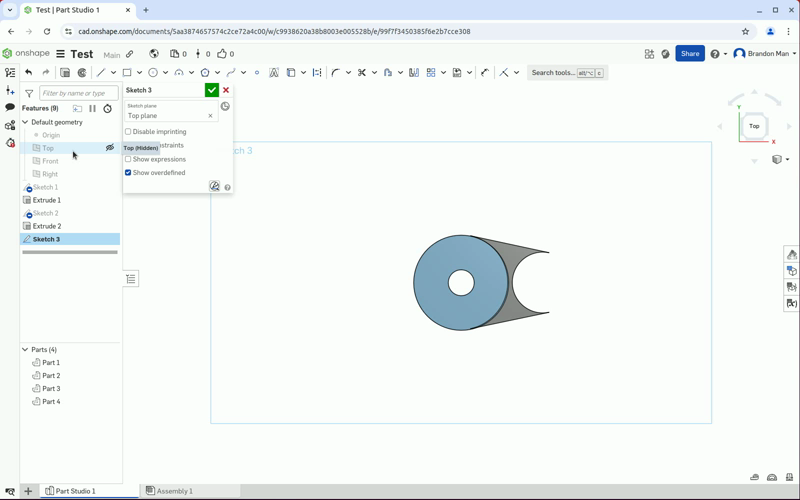
mouse_move(73, 352)
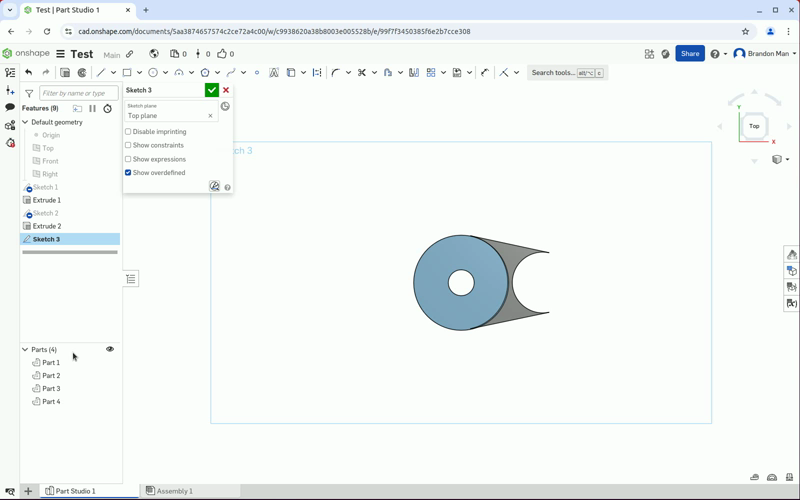
key(y)
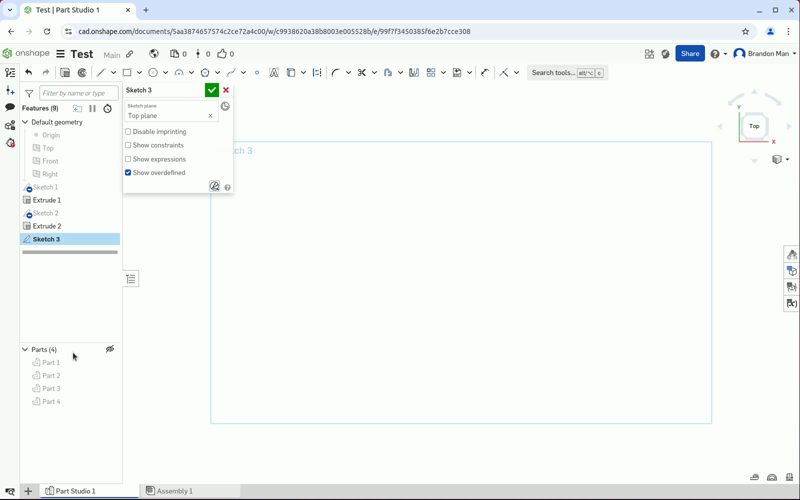
key(c)
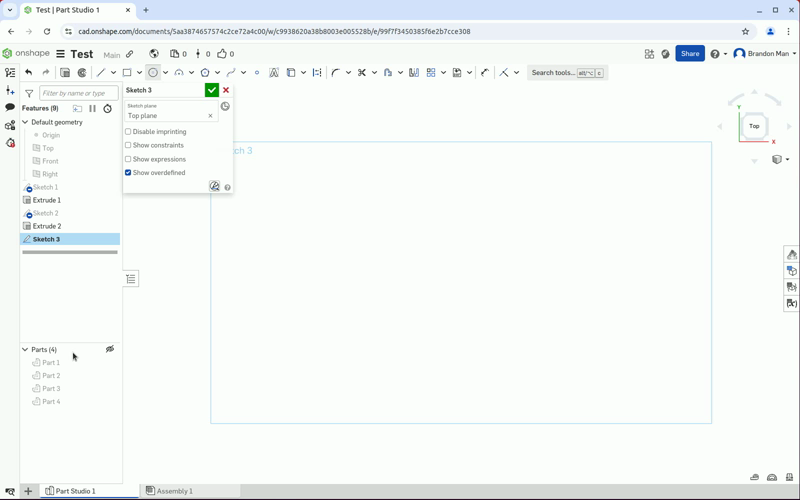
key_down(shift)
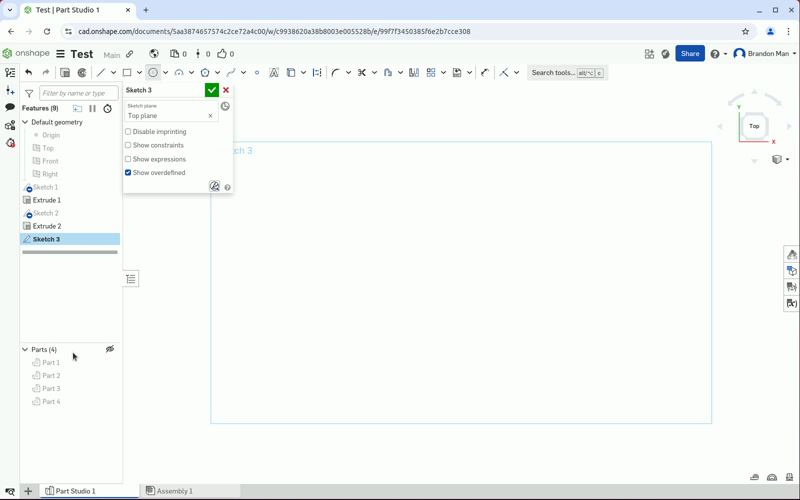
mouse_move(544, 282)
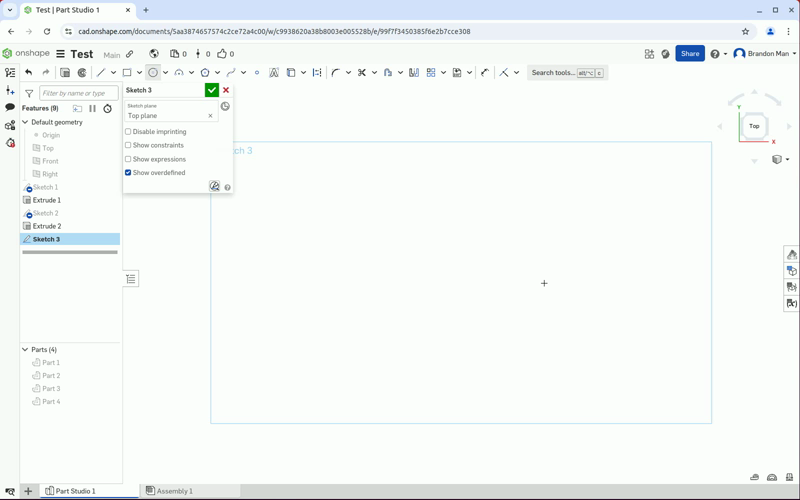
click(544, 282)
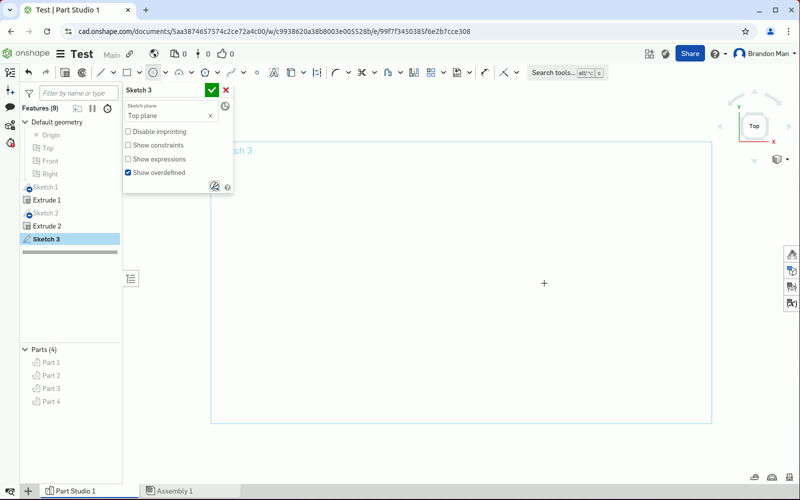
key_up(shift)
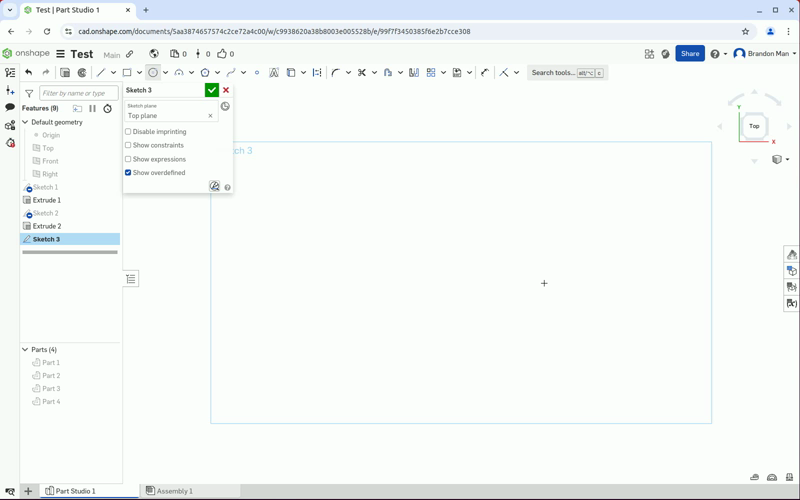
mouse_move(574, 282)
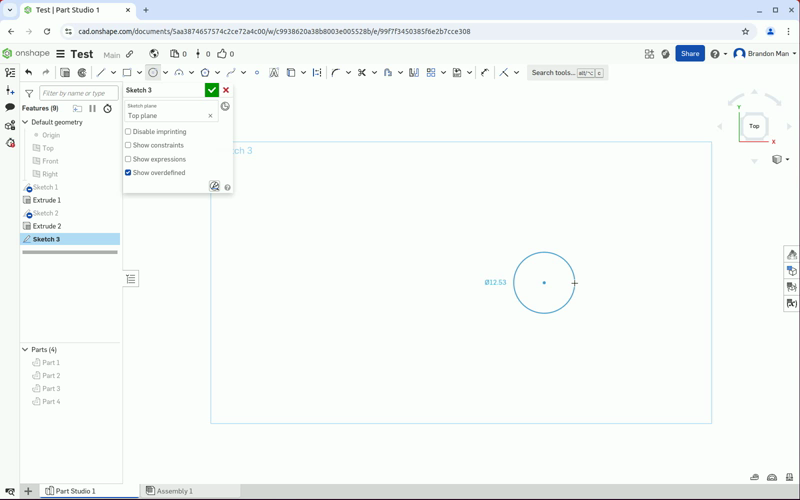
click(574, 282)
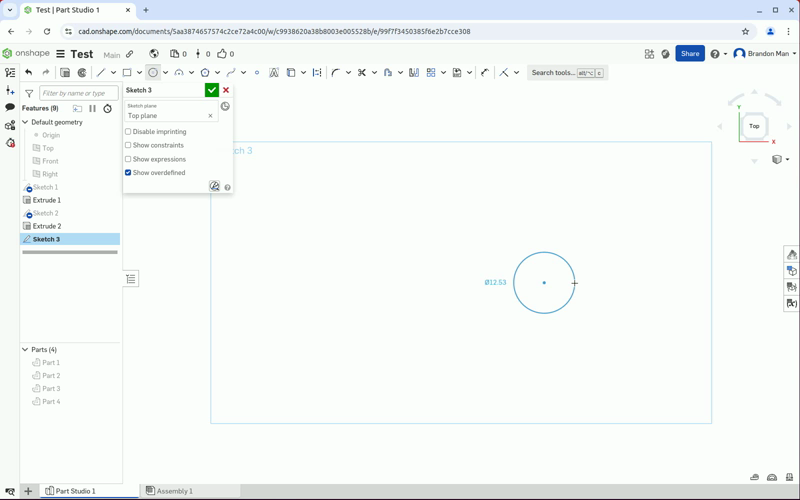
key(esc)
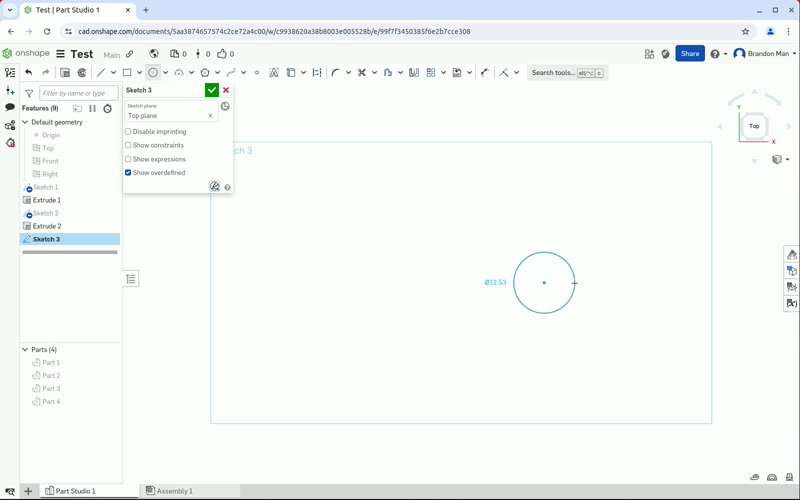
key(c)
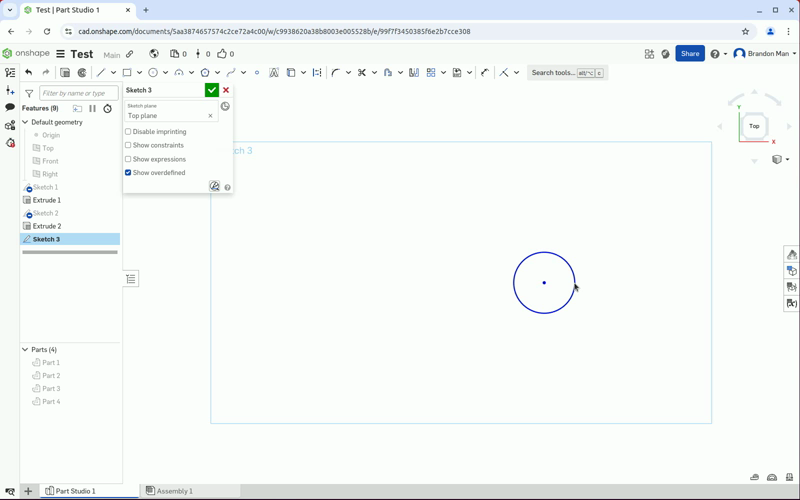
key_down(shift)
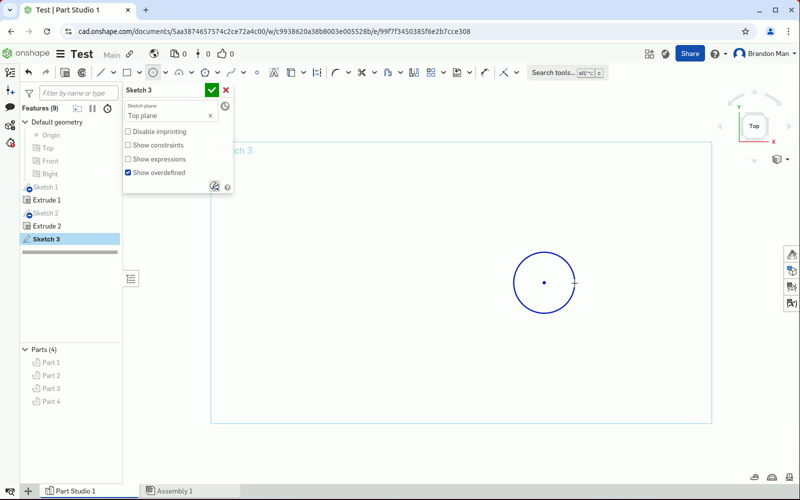
mouse_move(544, 282)
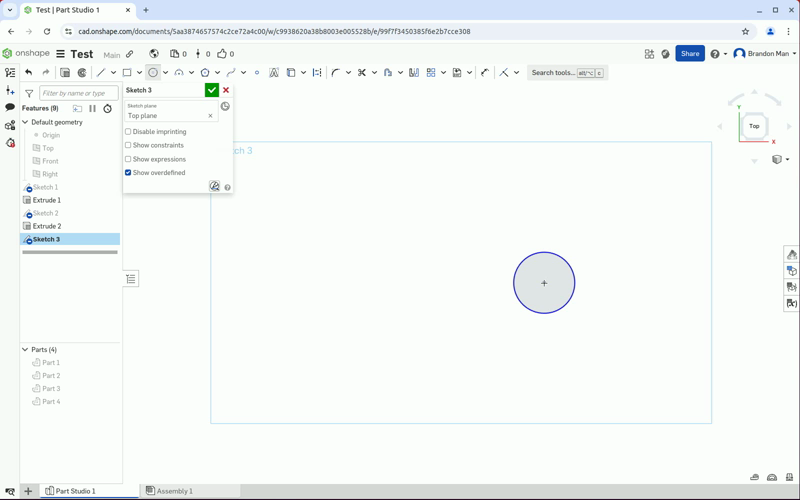
click(544, 282)
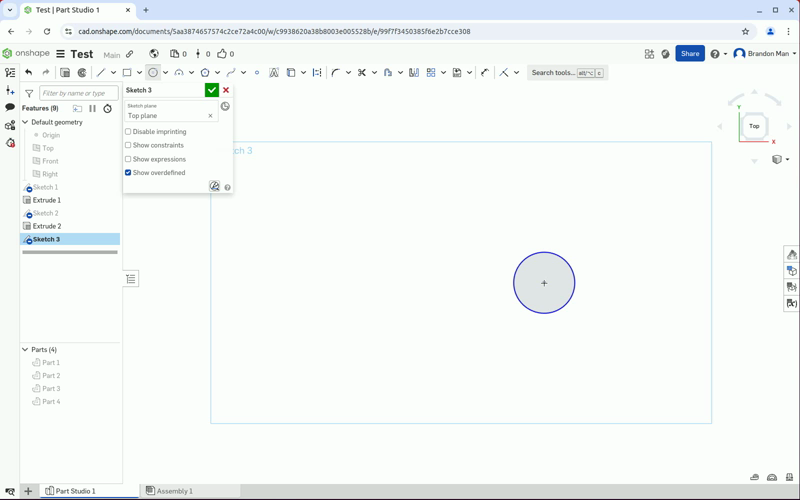
key_up(shift)
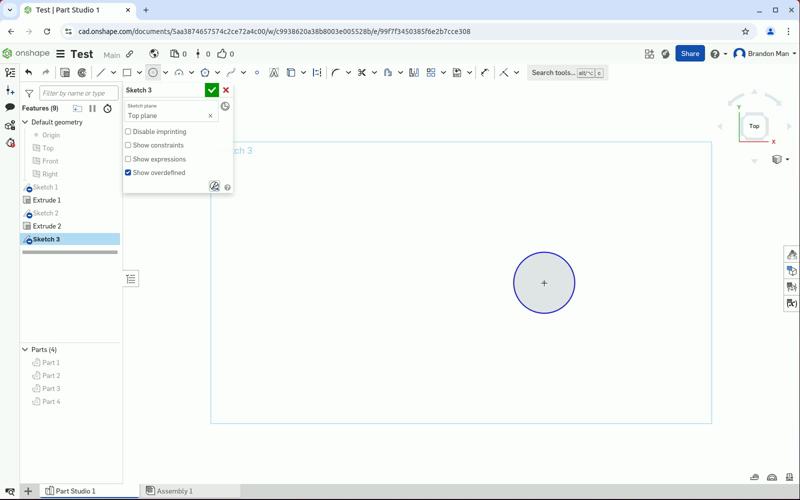
mouse_move(555, 282)
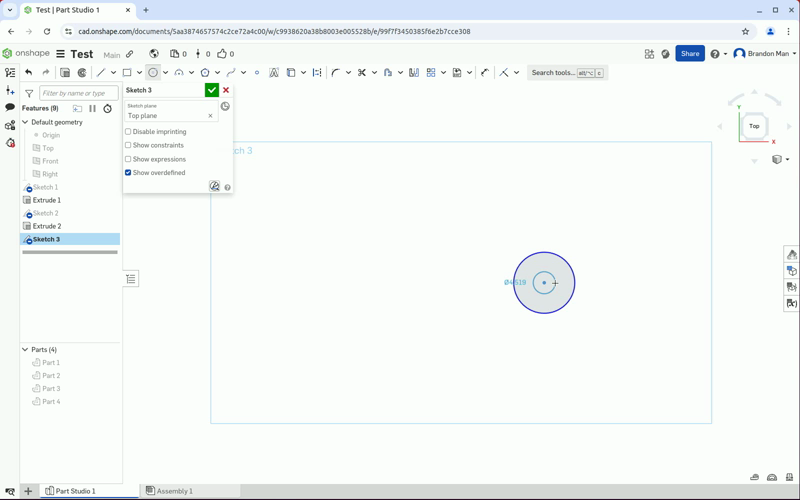
click(555, 282)
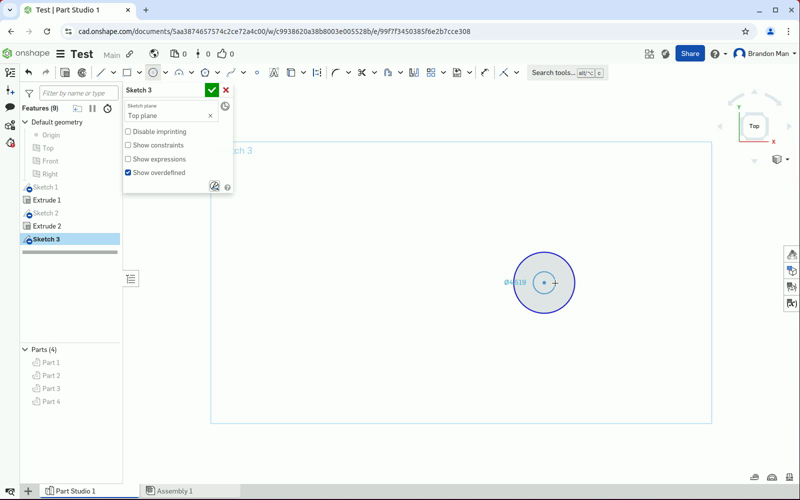
key(esc)
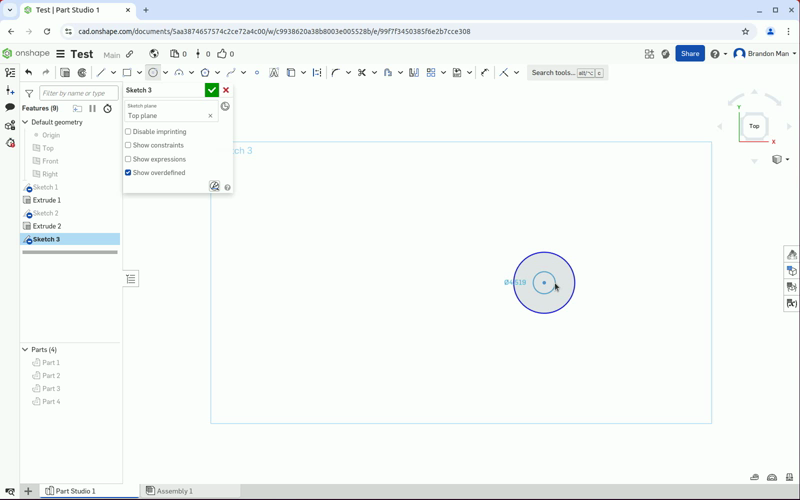
mouse_move(548, 303)
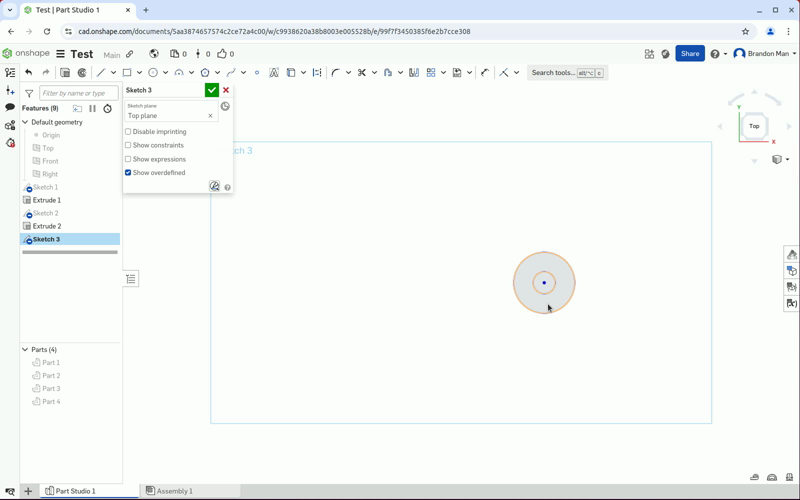
click(548, 303)
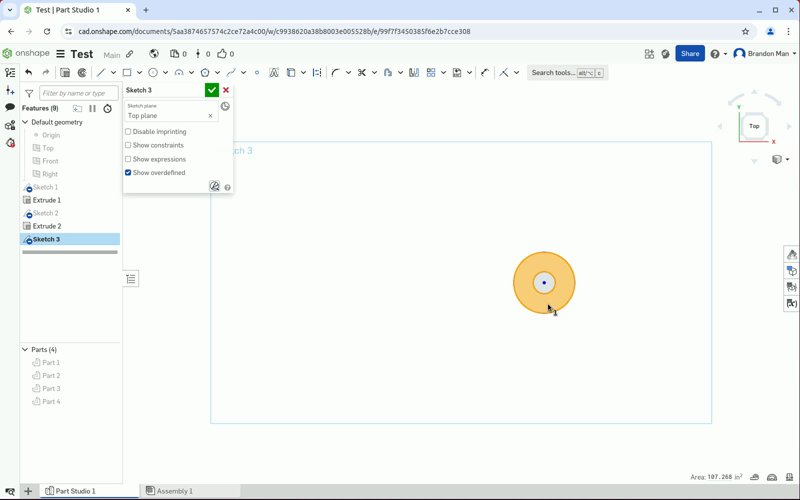
mouse_move(73, 352)
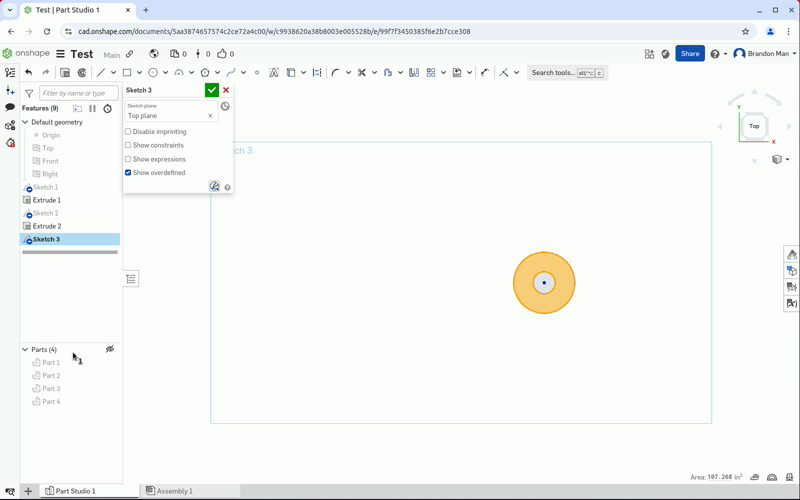
key(shift+y)
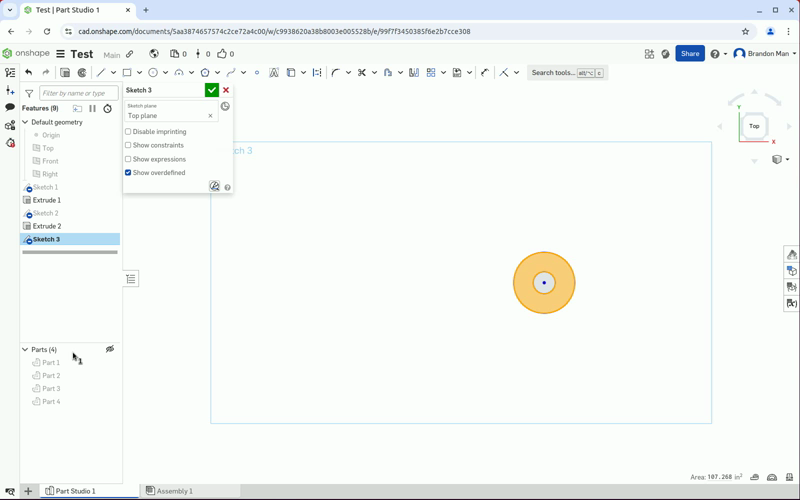
key(shift+e)
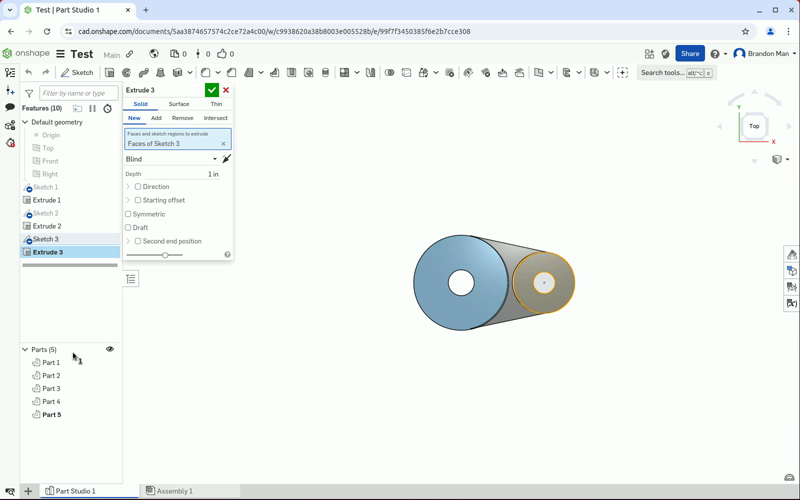
mouse_move(143, 106)
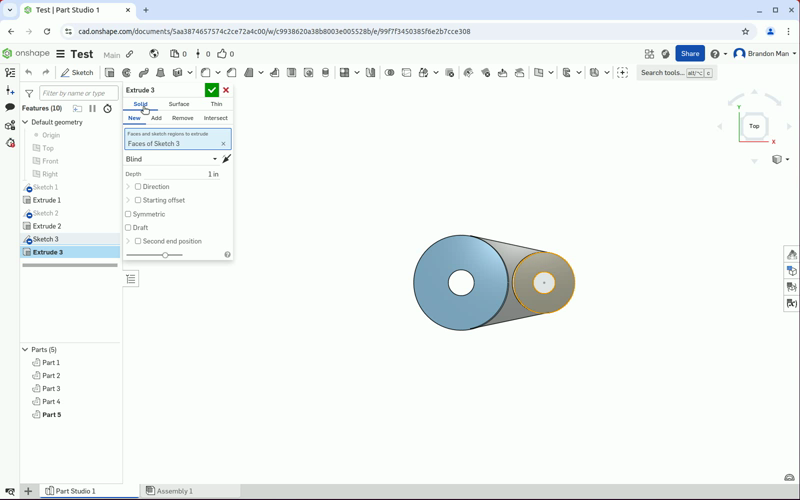
click(143, 106)
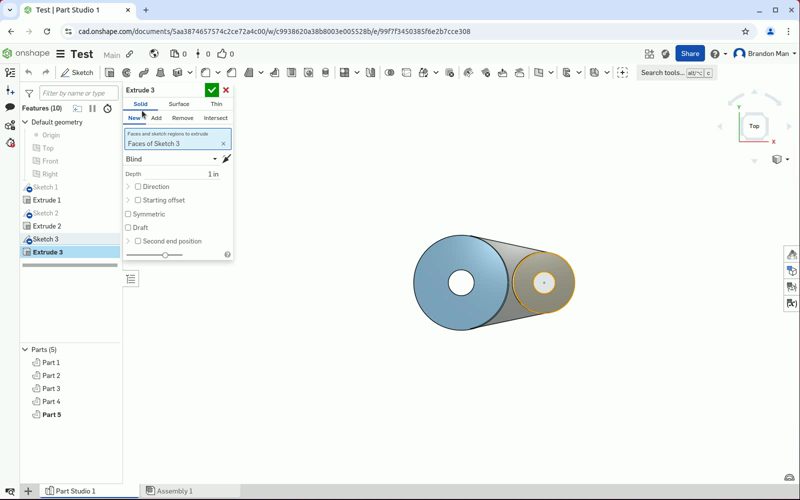
mouse_move(137, 120)
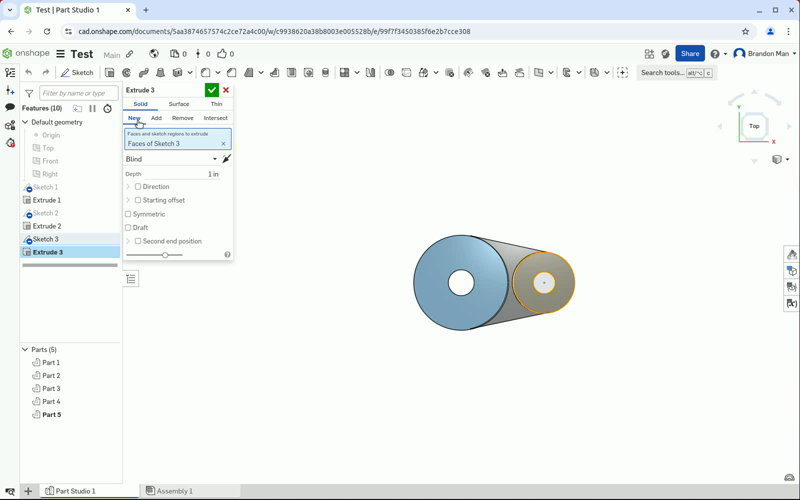
click(137, 120)
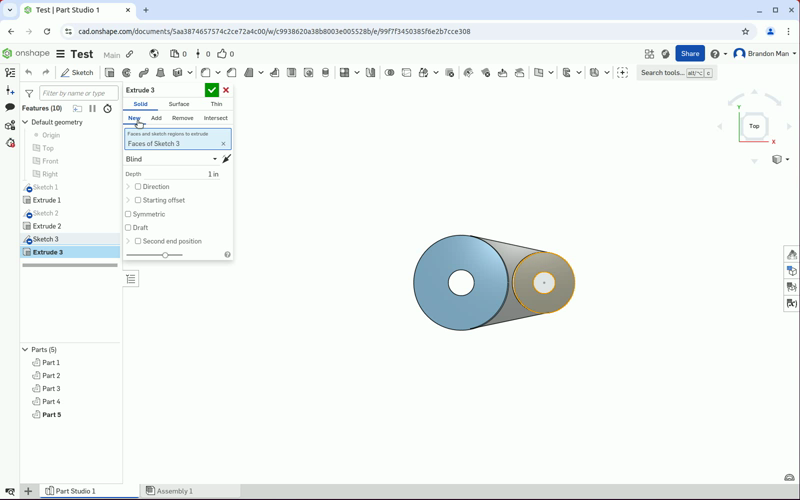
key(tab, 4)
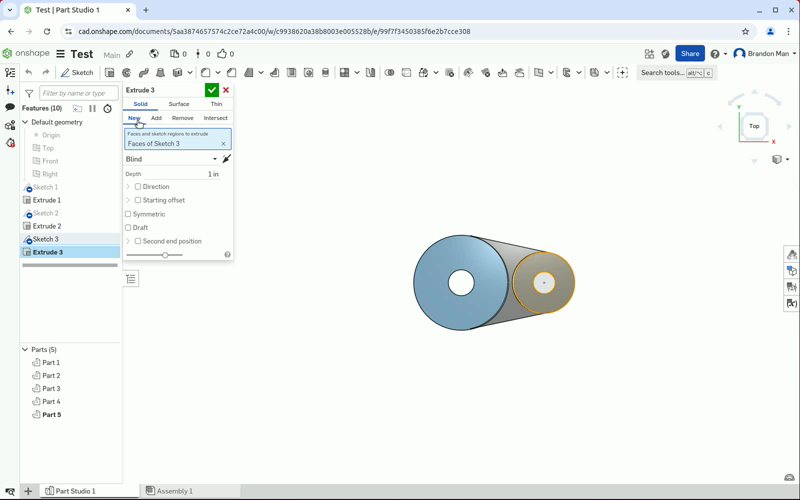
text(4.814)
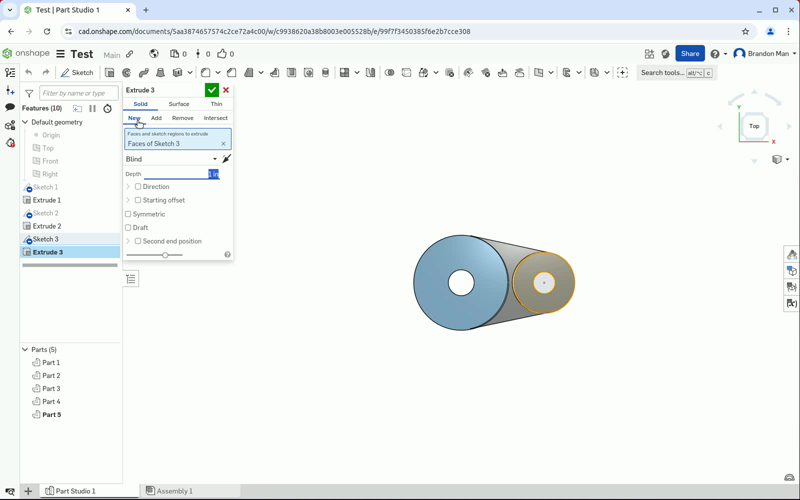
key(enter)
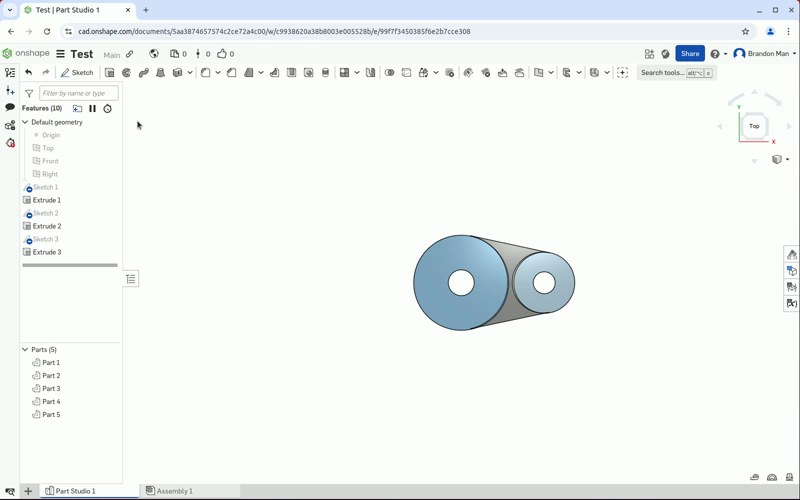
key(shift+h)
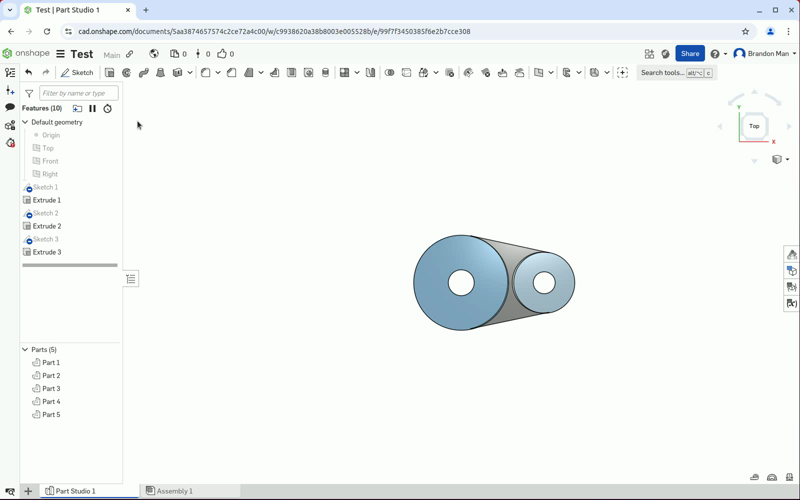
key(shift+h)
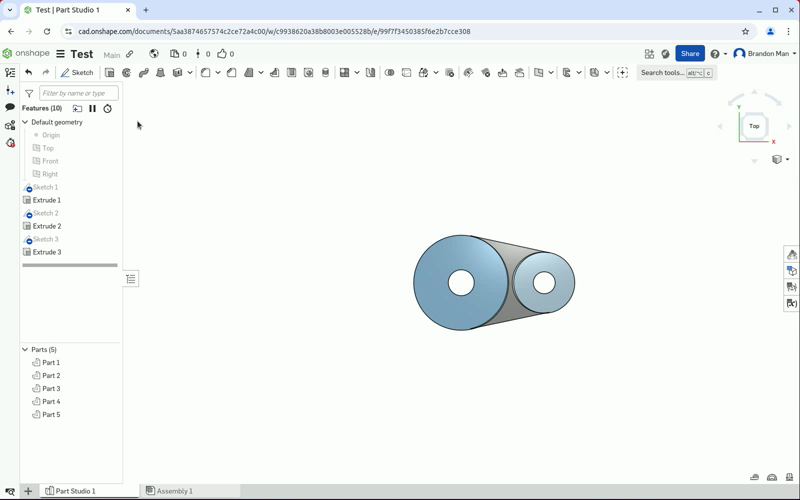
key(shift+7)
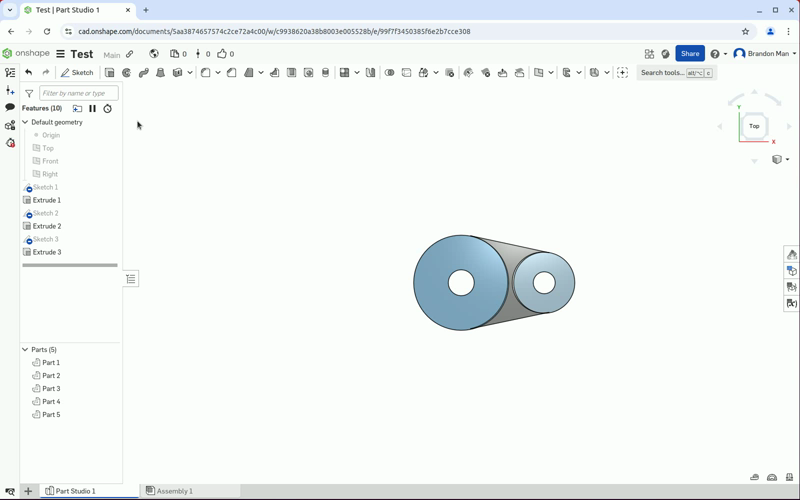
key(up, 3)
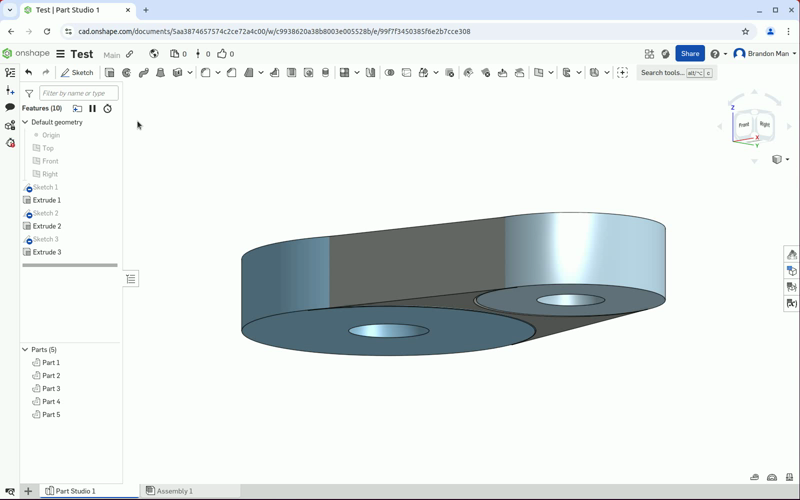
key(left, 3)
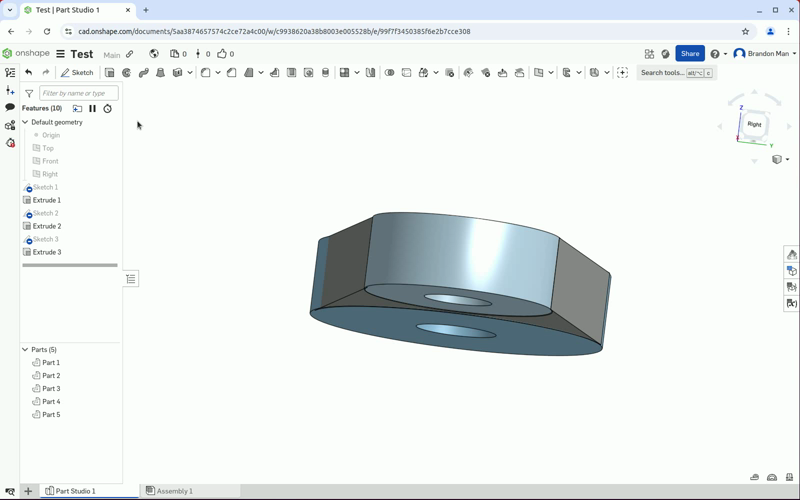
key(right, 3)
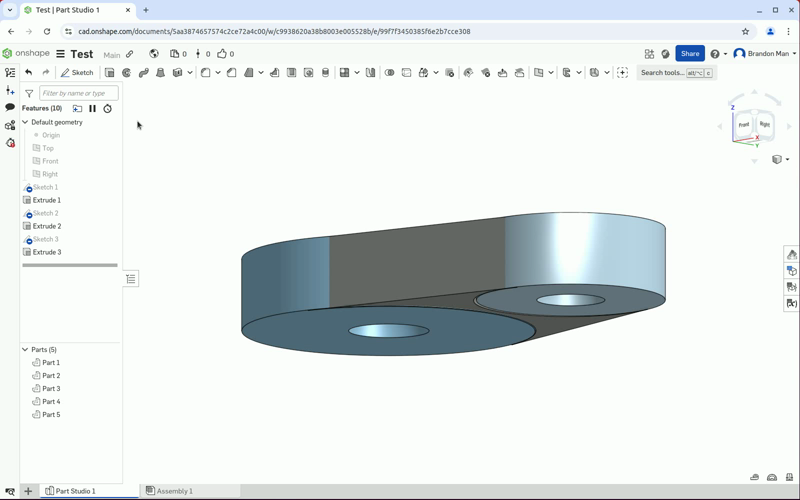
key(down, 3)
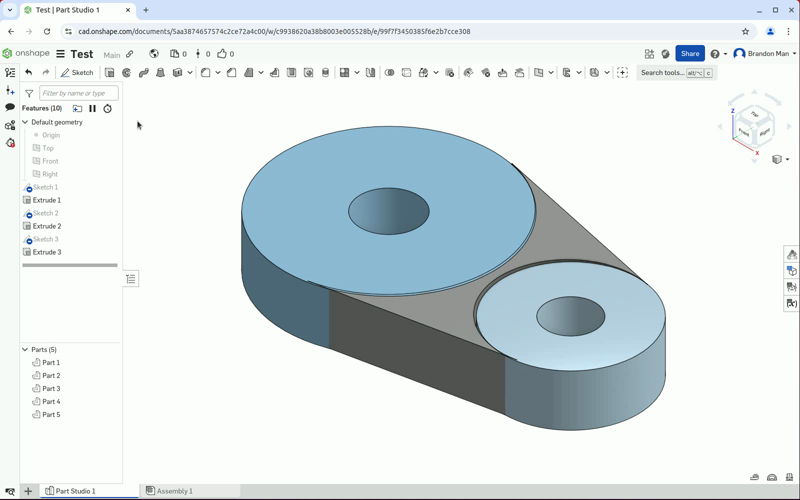
mouse_move(73, 189)
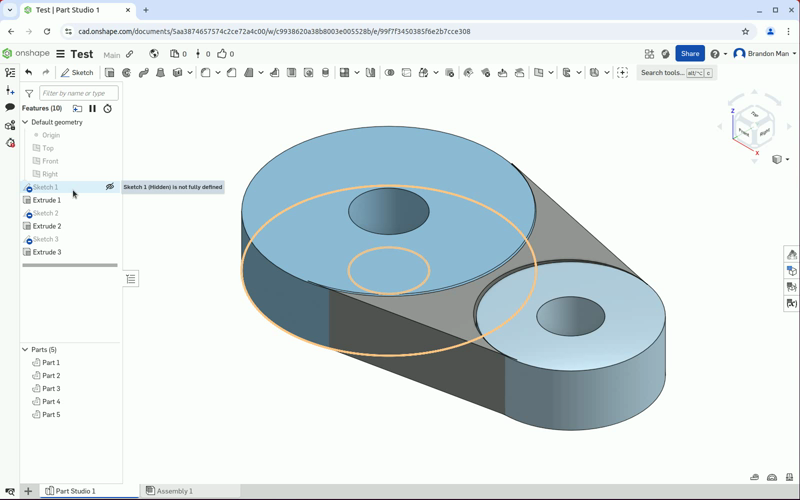
click(73, 189)